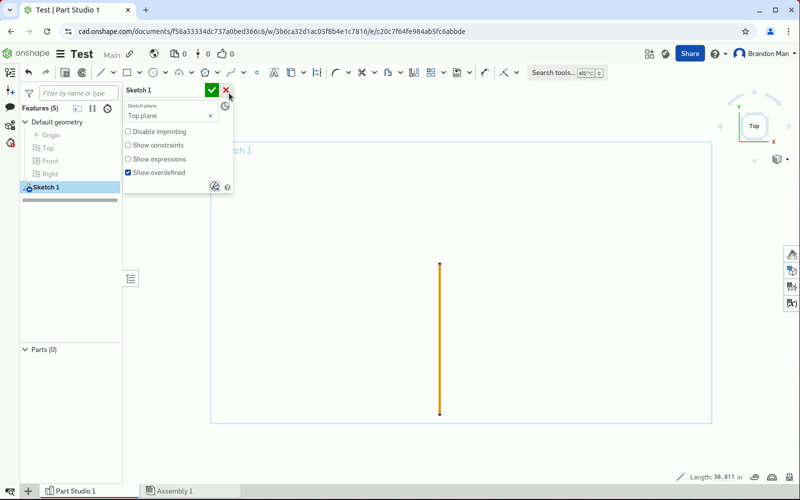
key(shift+h)
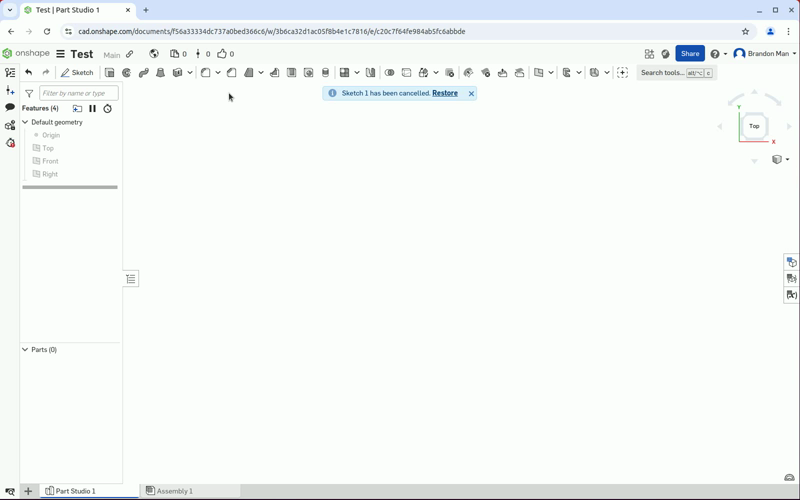
mouse_move(73, 352)
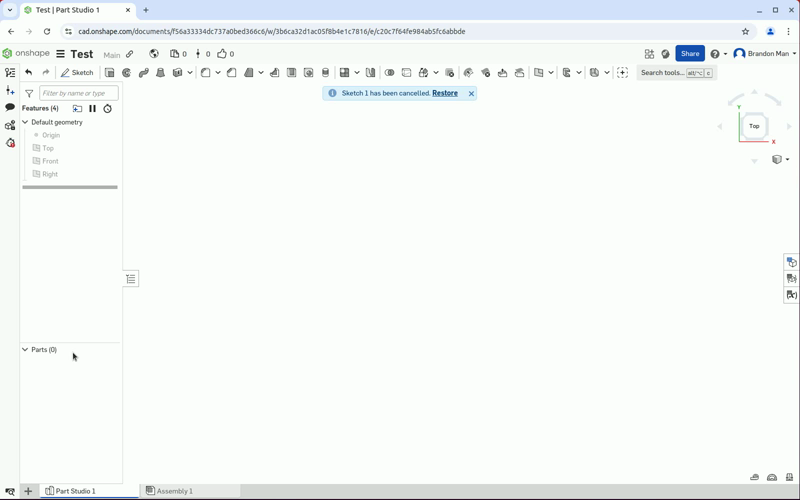
key(y)
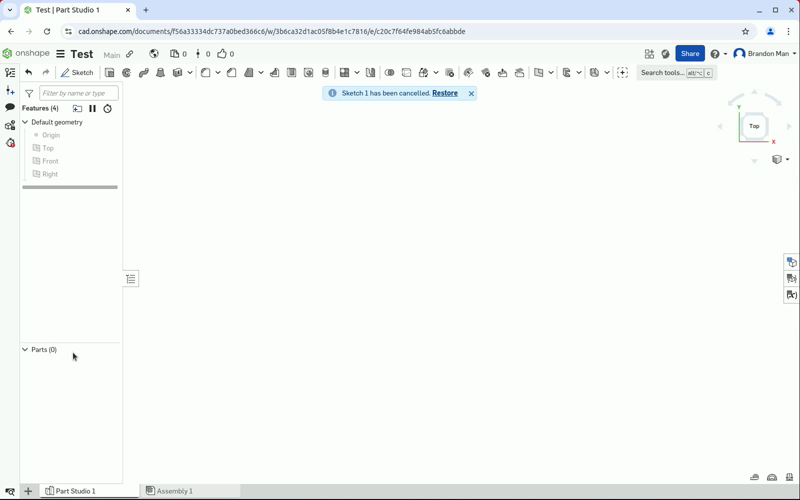
key(shift+p)
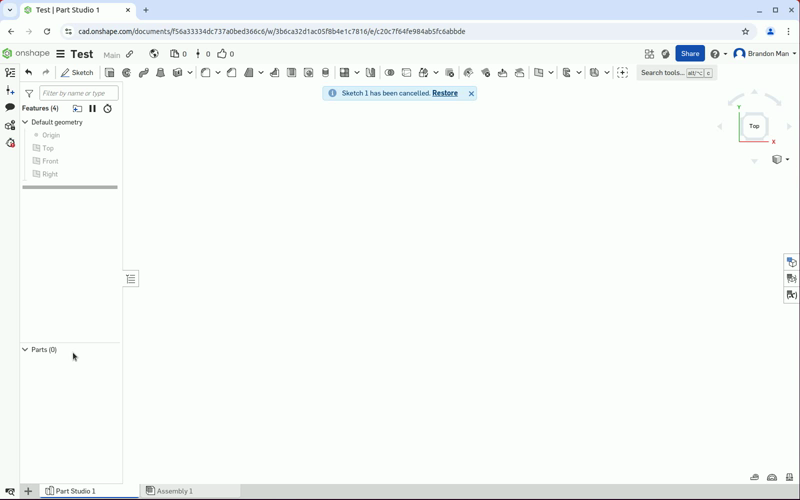
key(space)
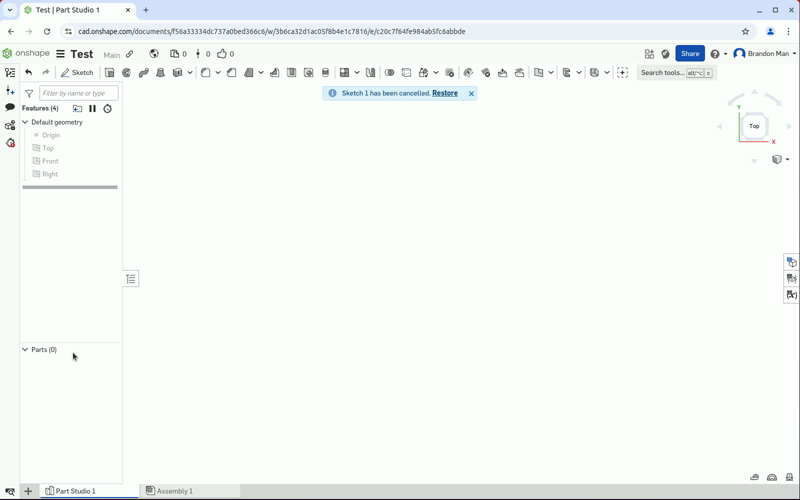
key_down(shift)
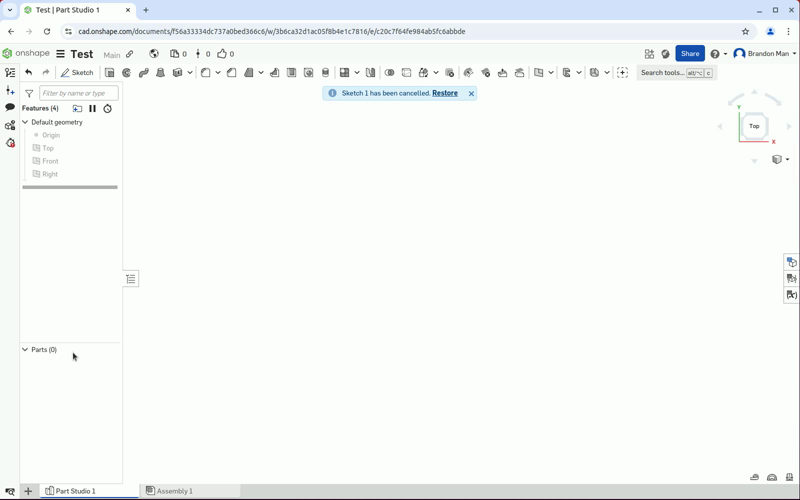
key(up)
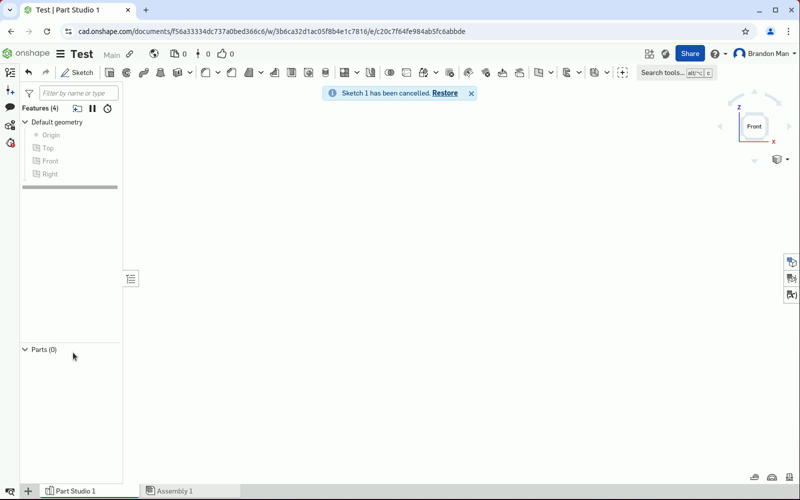
key_up(shift)
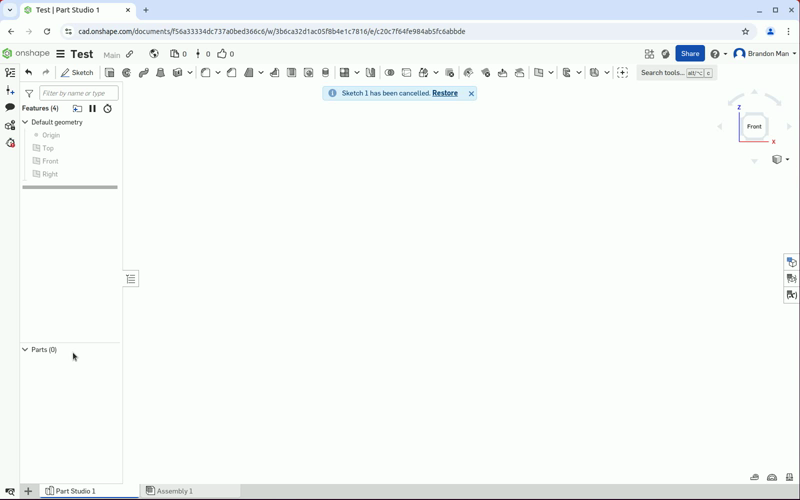
mouse_move(73, 352)
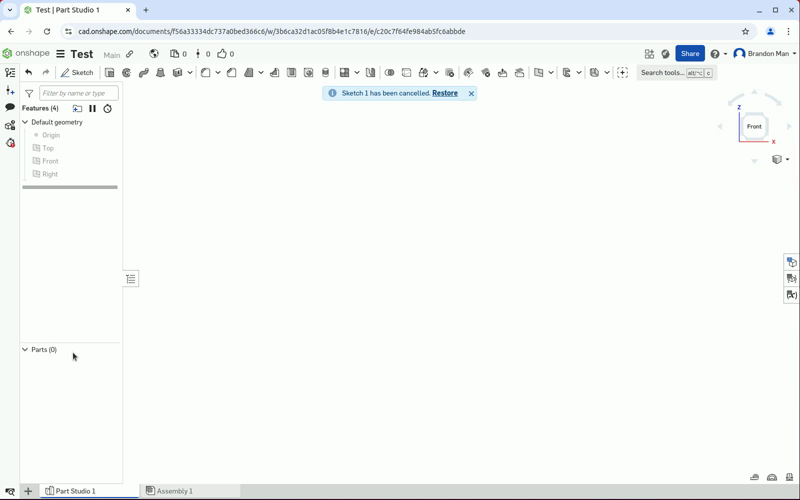
key(shift+y)
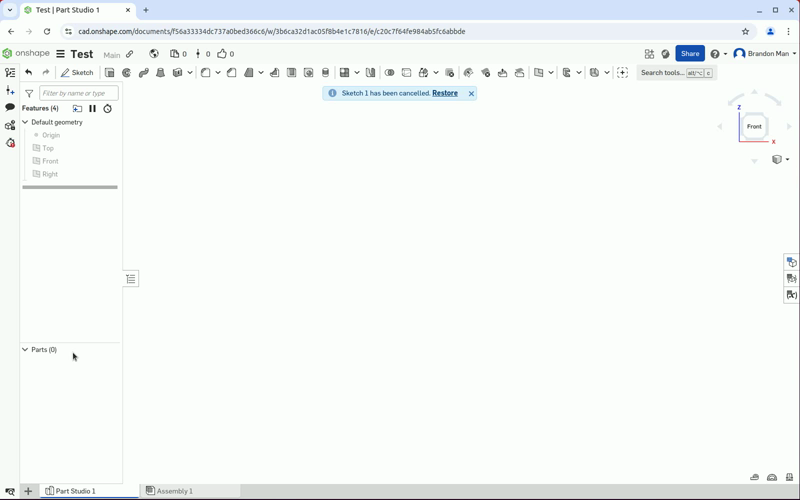
key(shift+s)
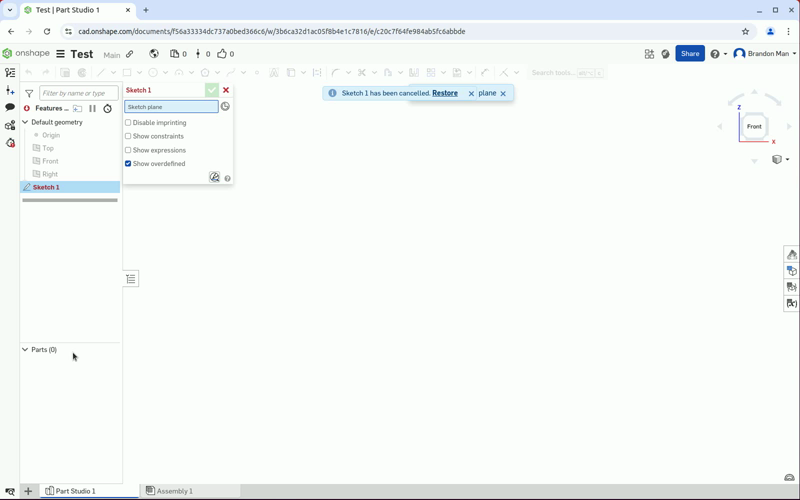
mouse_move(73, 163)
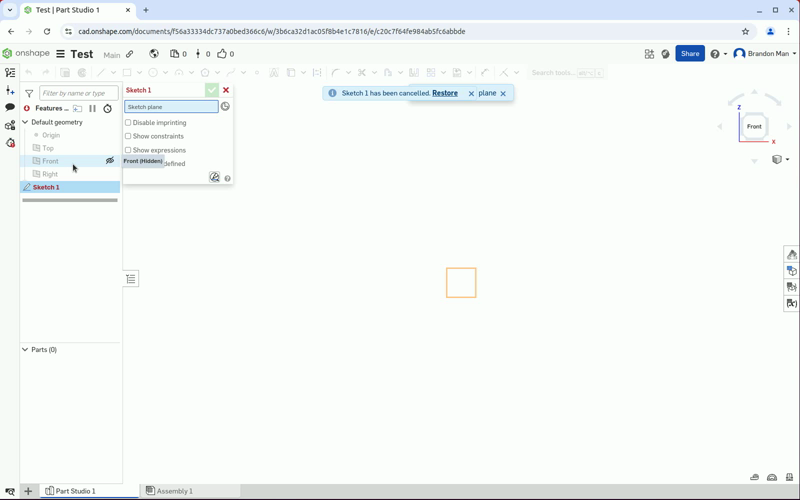
click(73, 163)
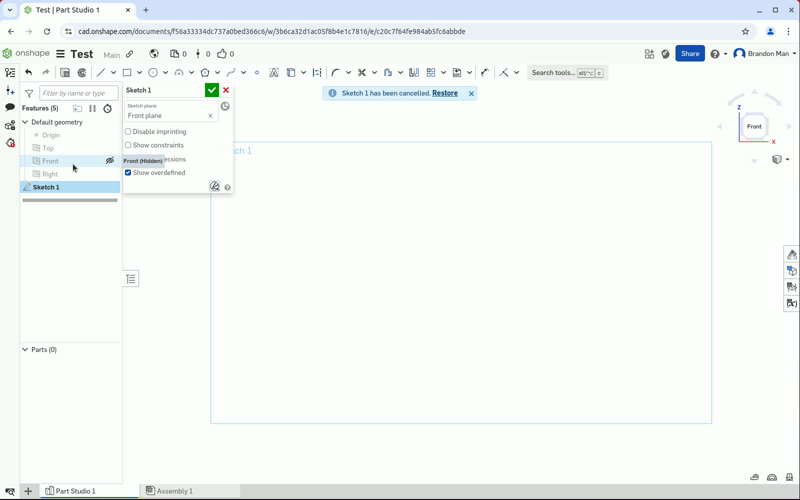
mouse_move(73, 352)
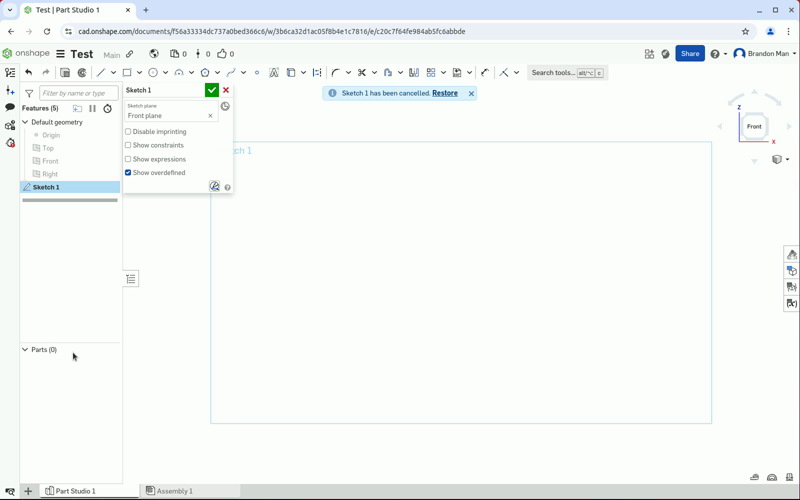
key(y)
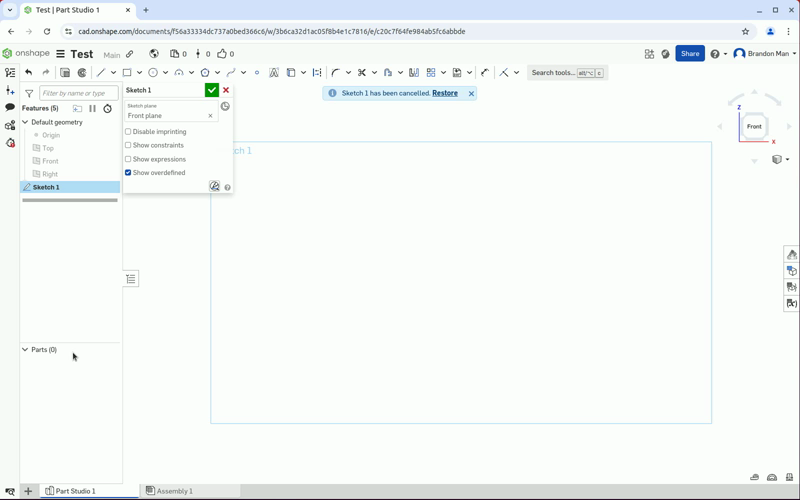
key(c)
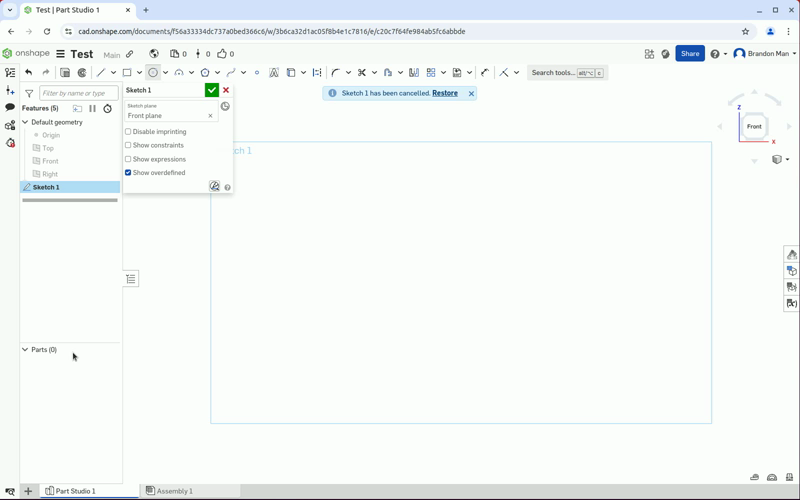
key_down(shift)
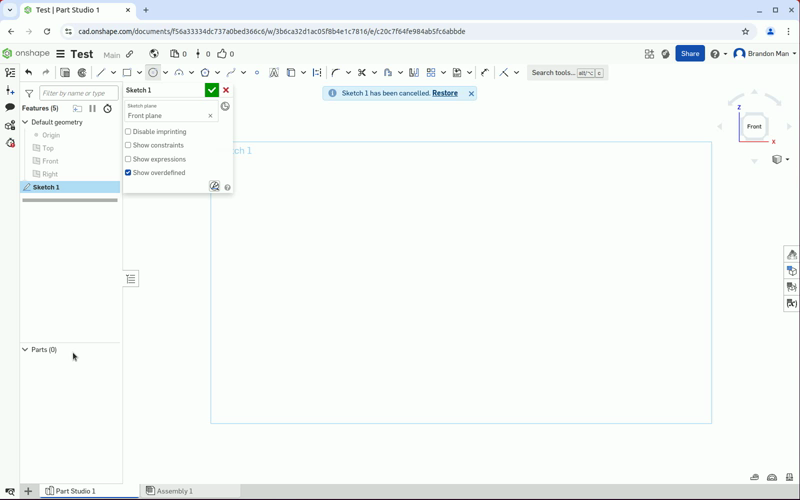
mouse_move(461, 282)
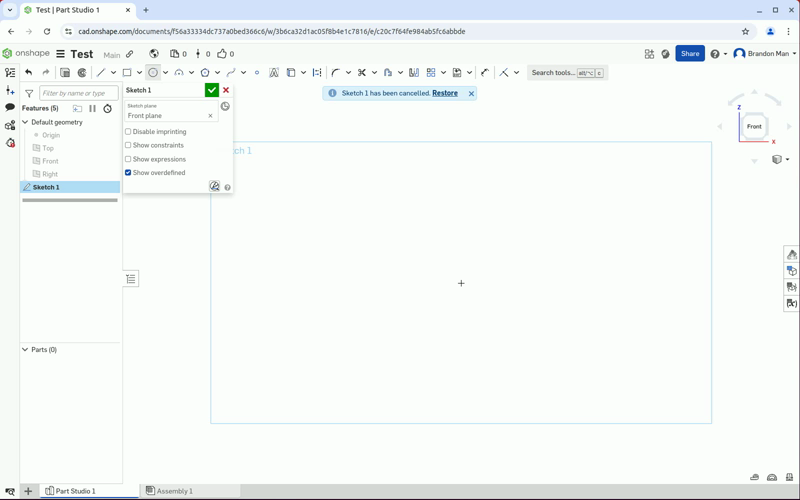
click(461, 282)
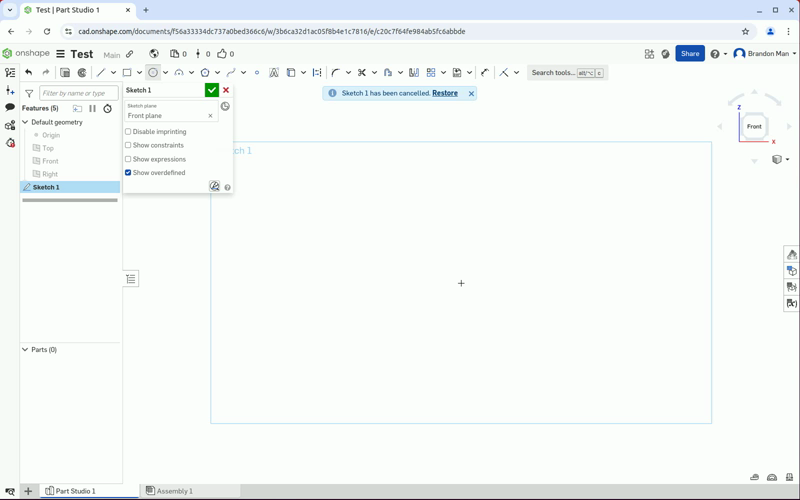
key_up(shift)
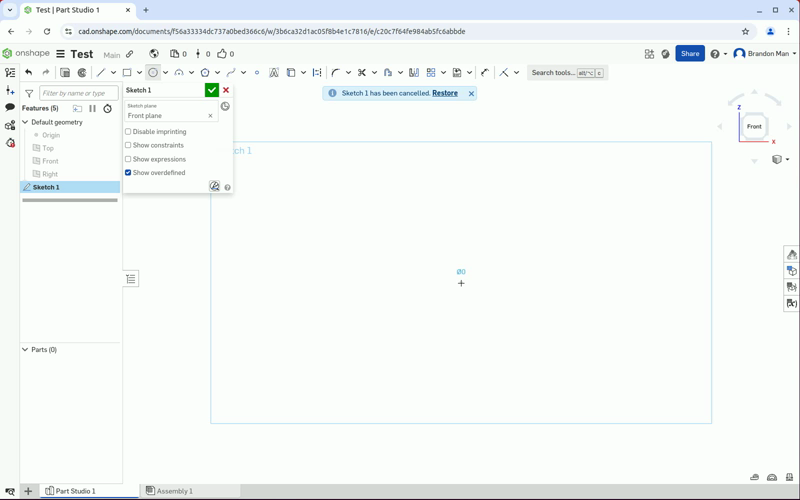
mouse_move(574, 282)
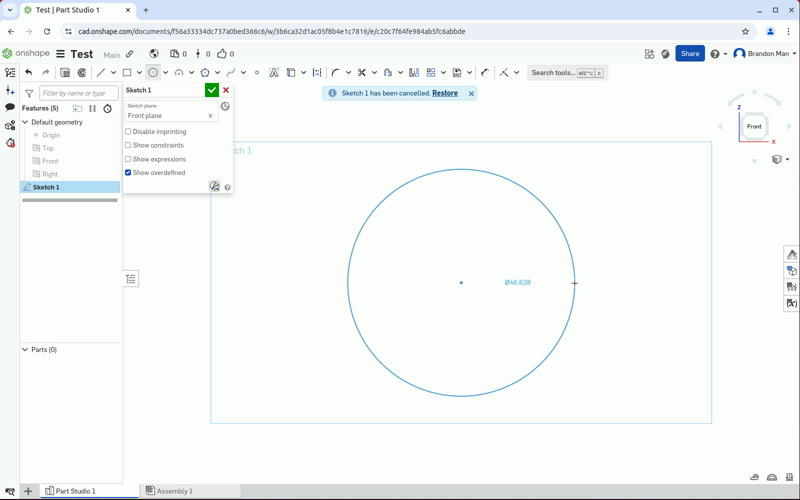
click(574, 282)
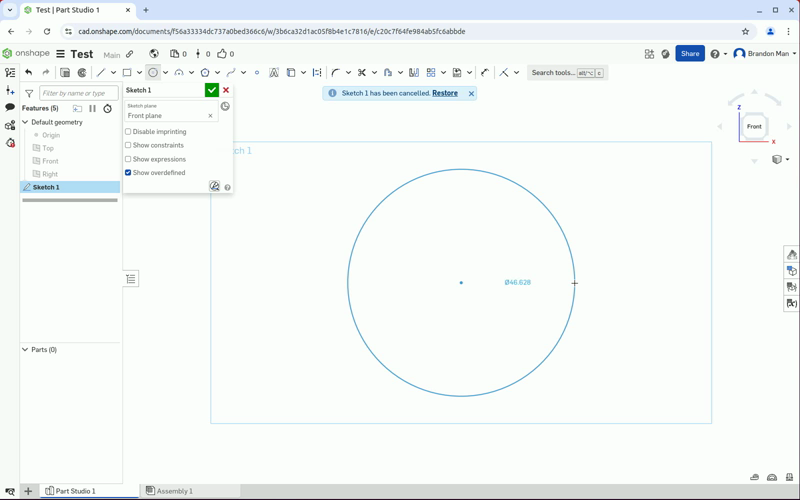
key(esc)
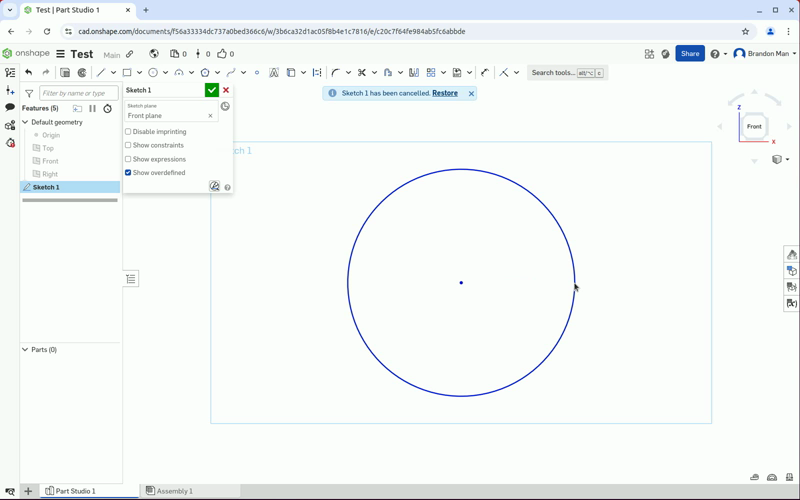
mouse_move(431, 356)
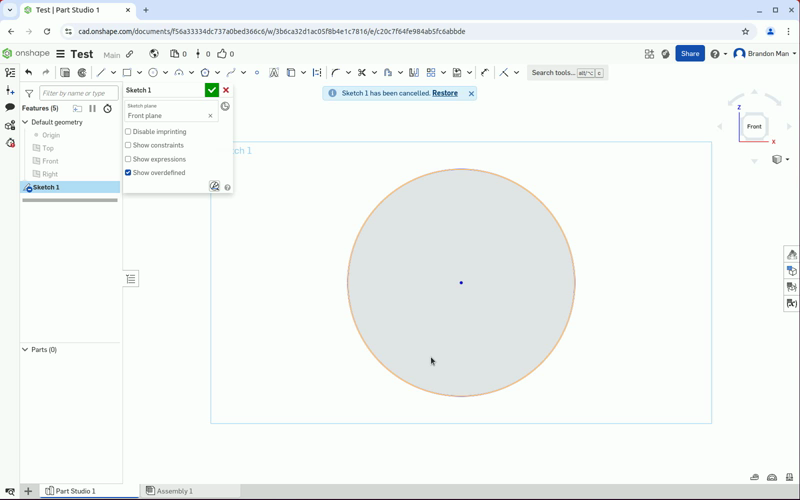
click(431, 356)
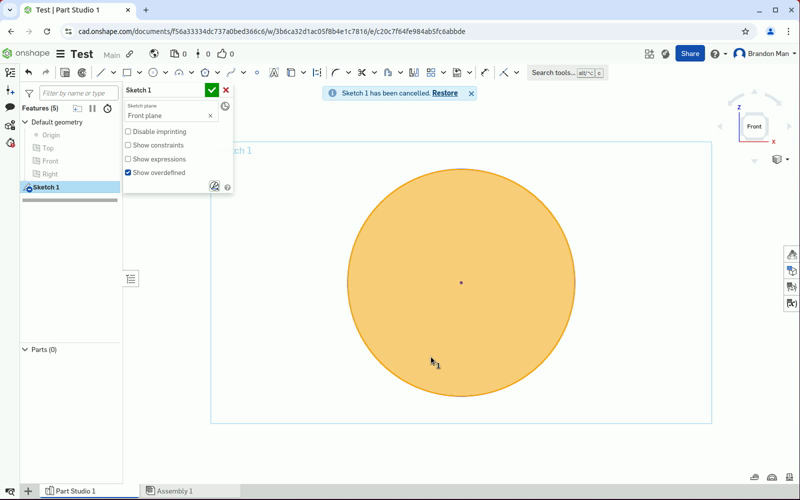
mouse_move(73, 352)
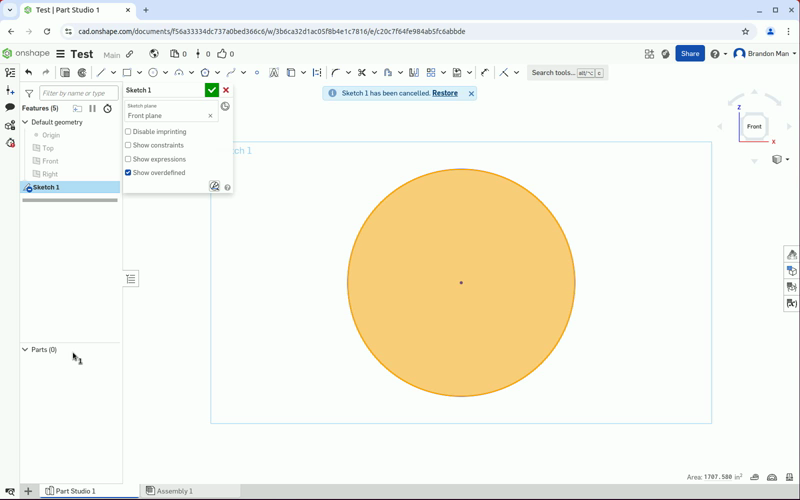
key(shift+y)
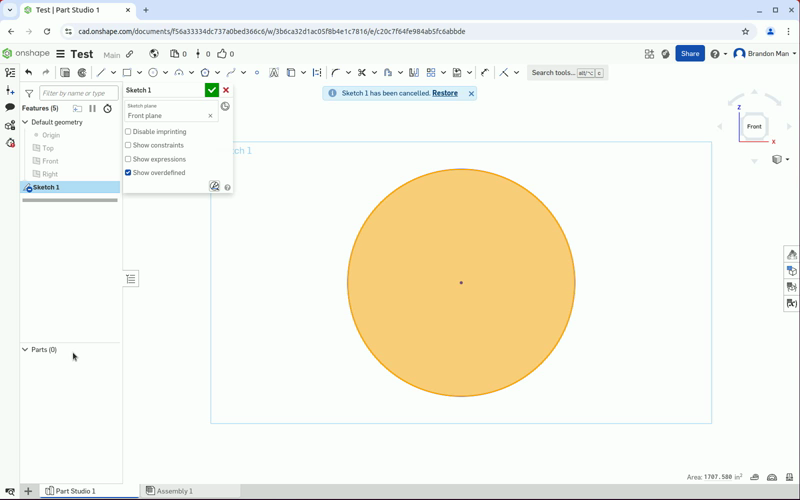
key(shift+e)
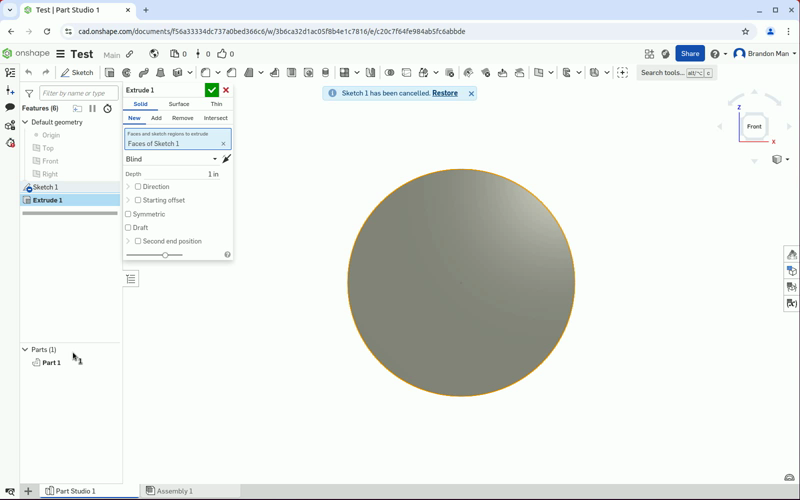
mouse_move(143, 106)
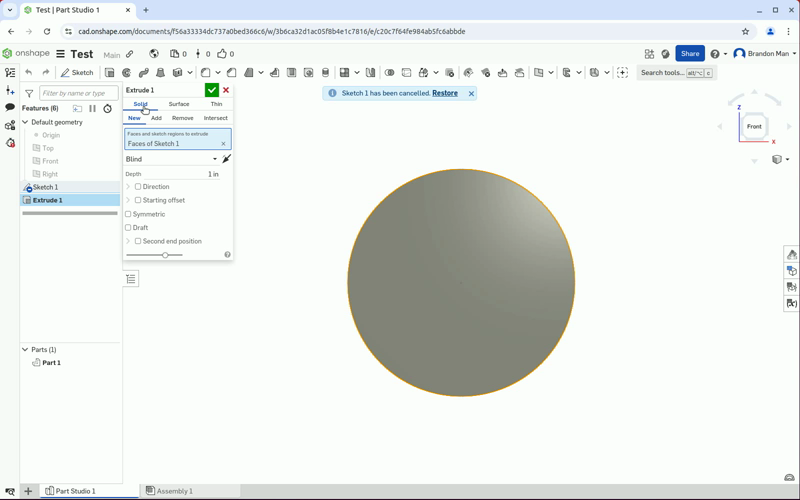
click(143, 106)
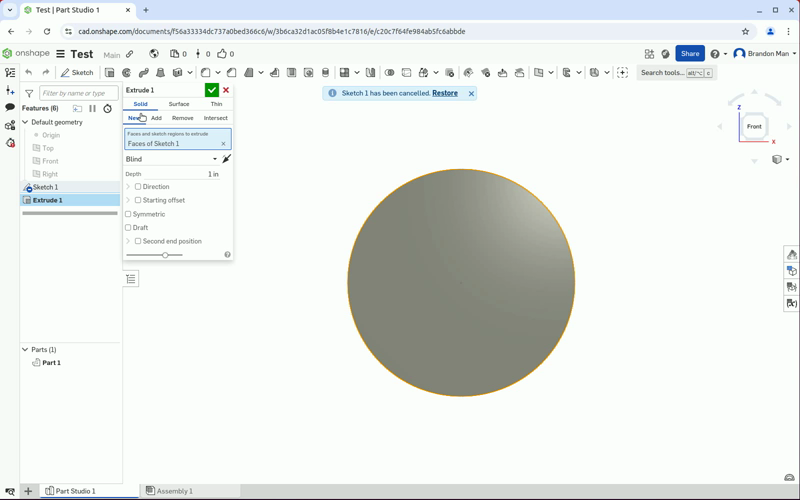
mouse_move(137, 120)
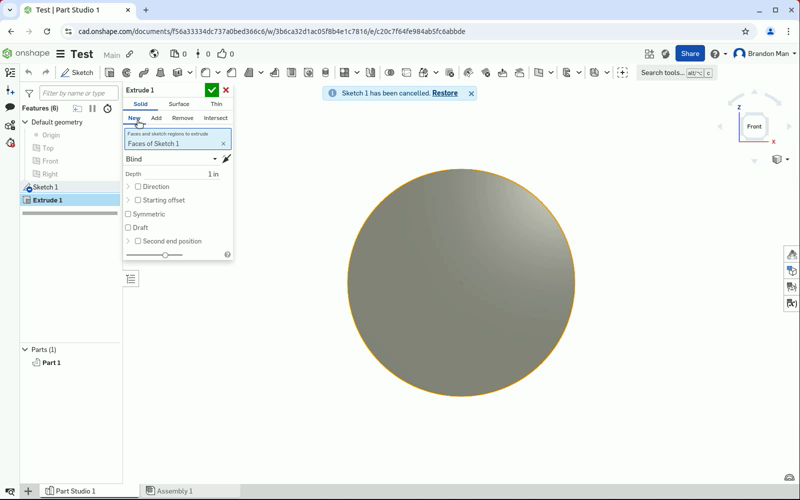
click(137, 120)
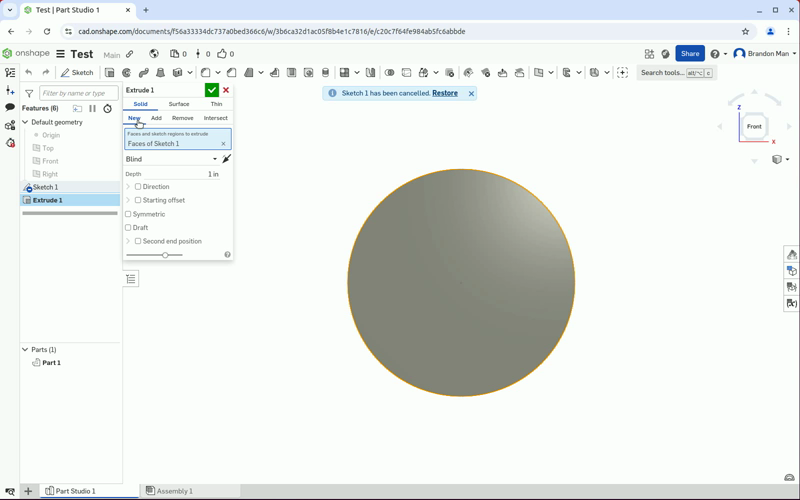
key(tab, 4)
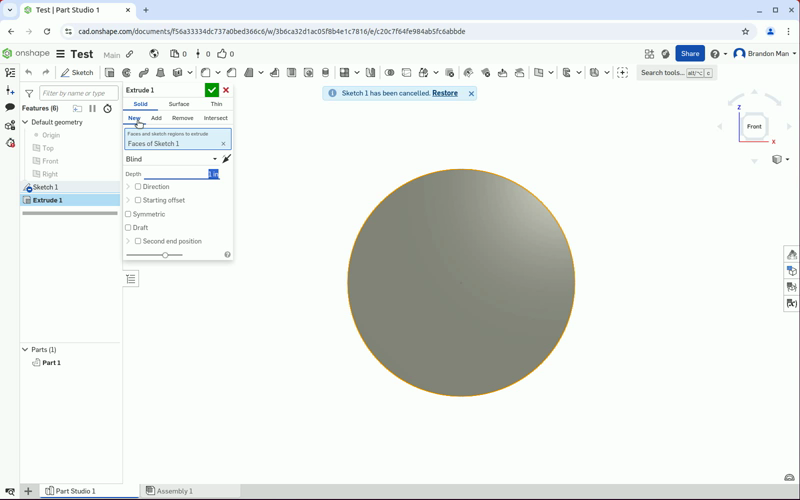
text(0.962)
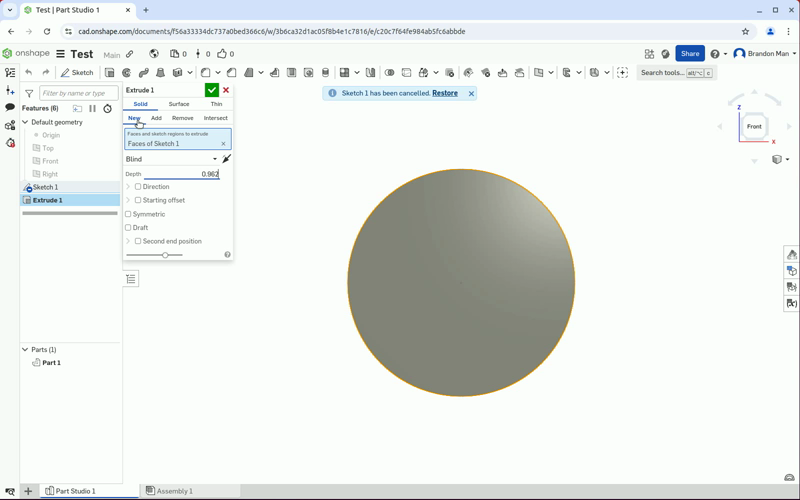
key(tab, 3)
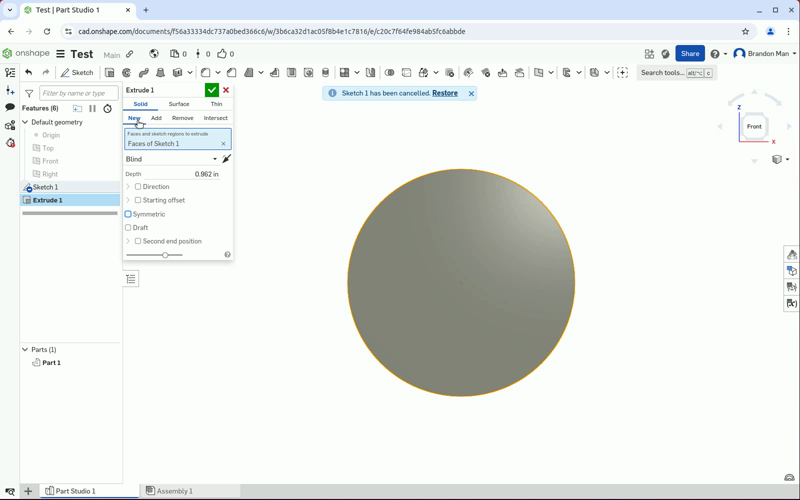
key(space)
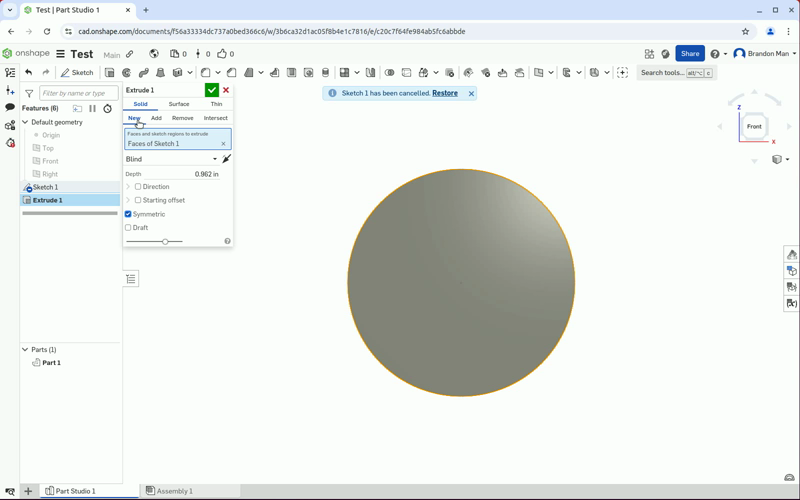
key(enter)
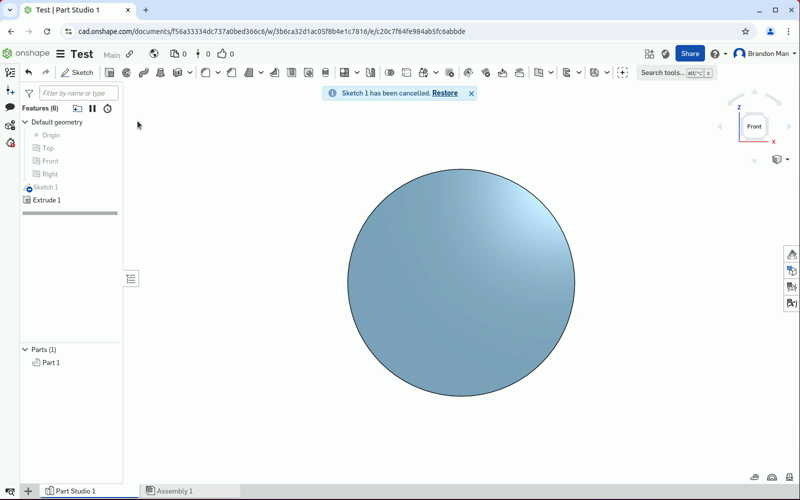
key(shift+h)
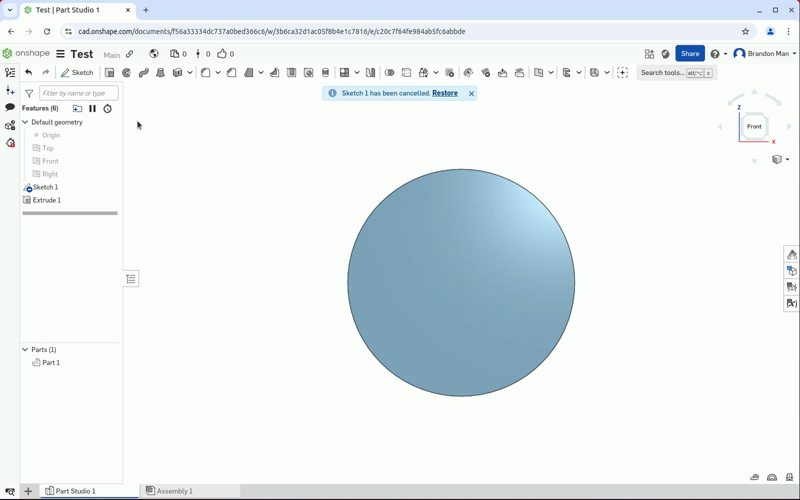
key(shift+h)
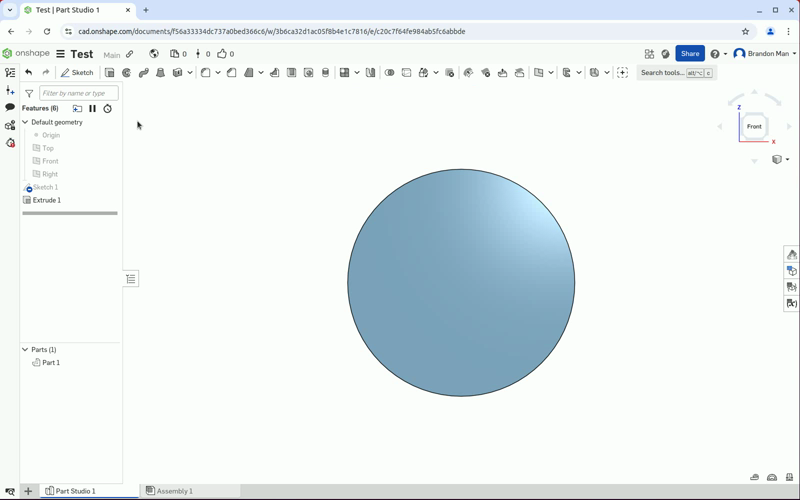
mouse_move(73, 189)
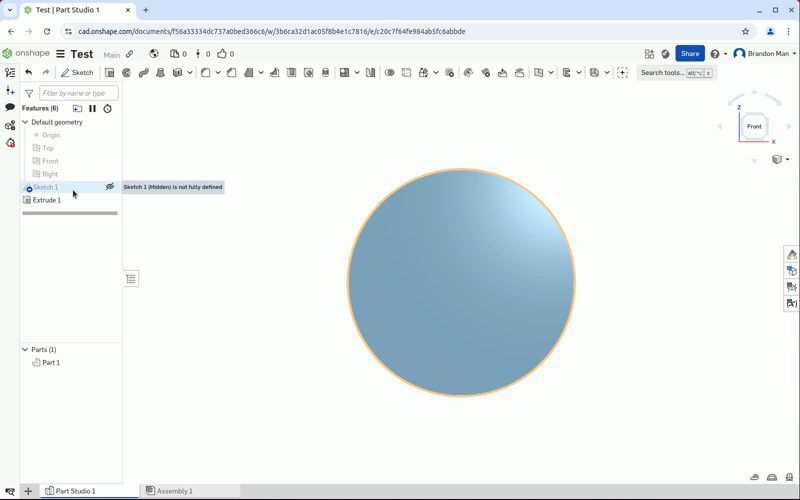
click(73, 189)
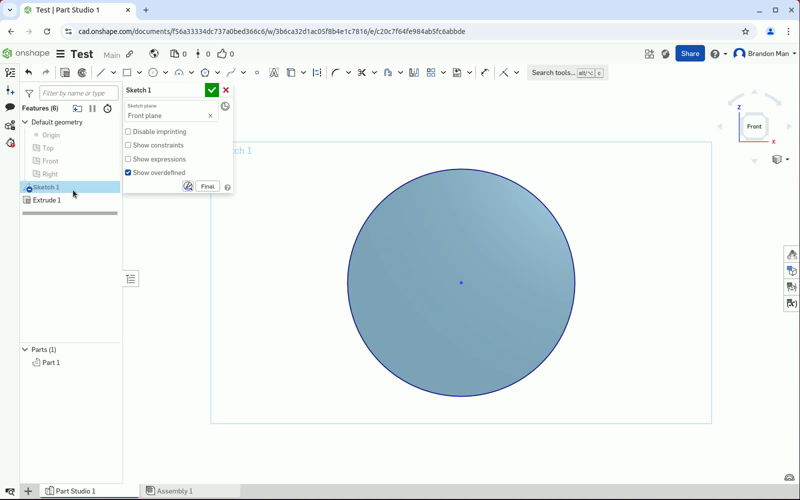
mouse_move(229, 92)
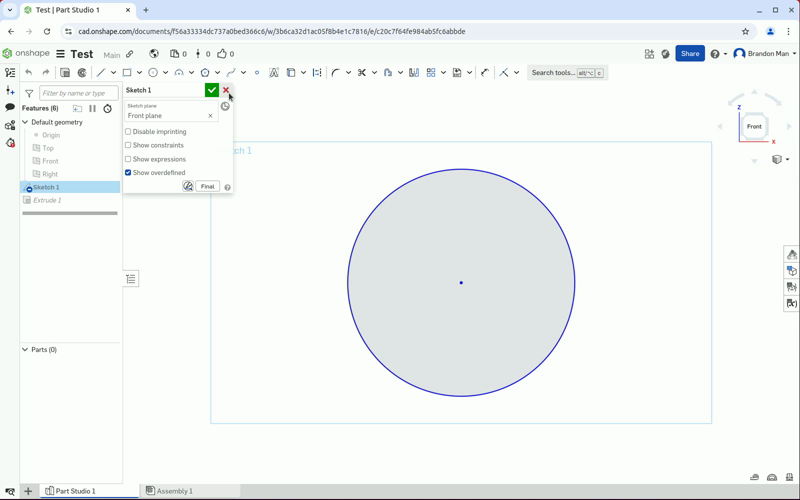
click(229, 92)
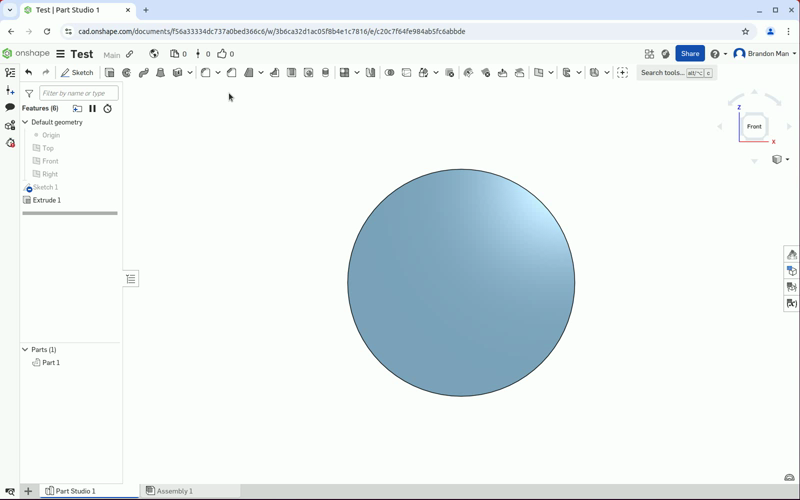
mouse_move(541, 75)
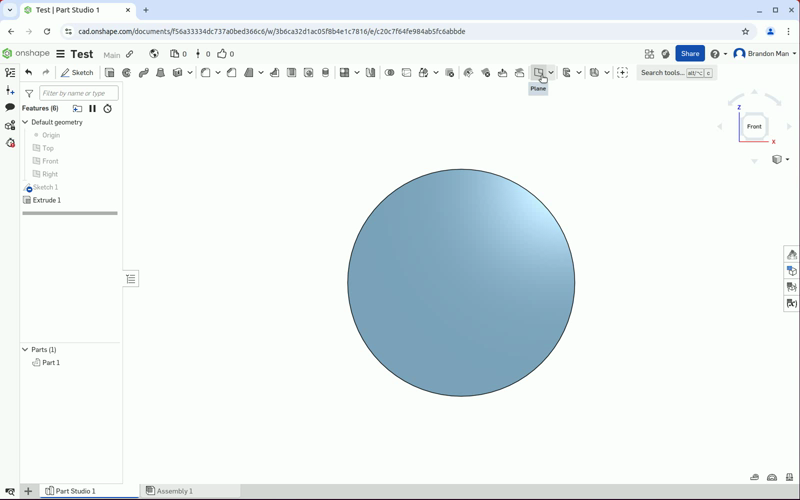
click(541, 75)
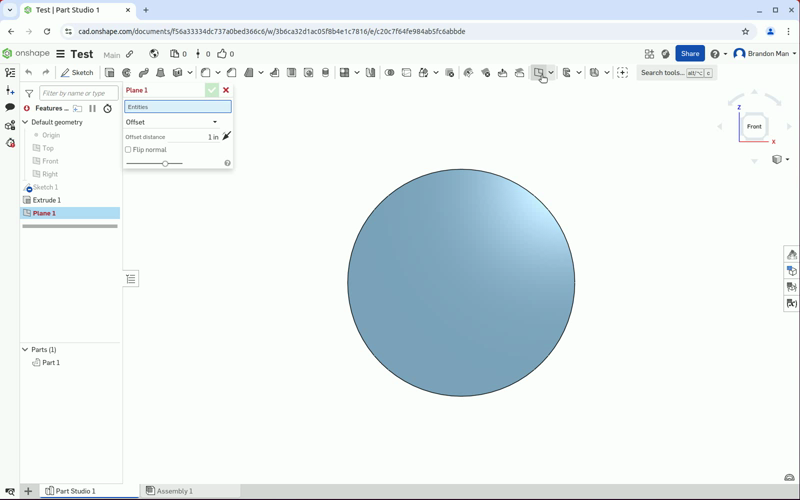
mouse_move(73, 163)
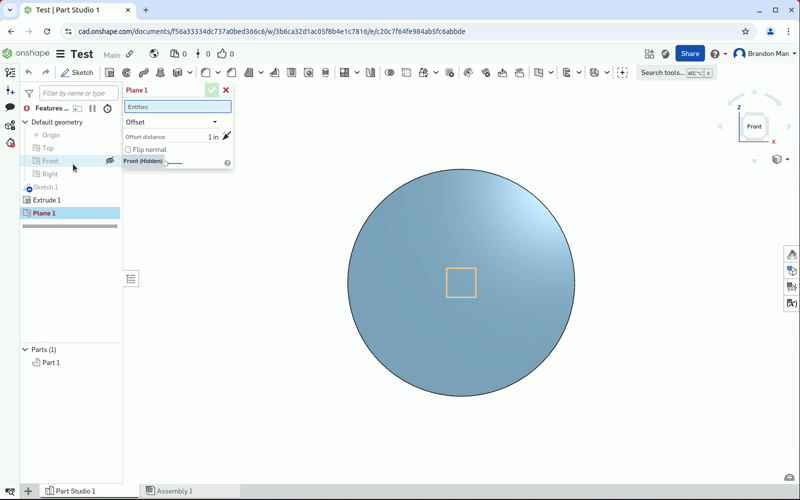
click(73, 163)
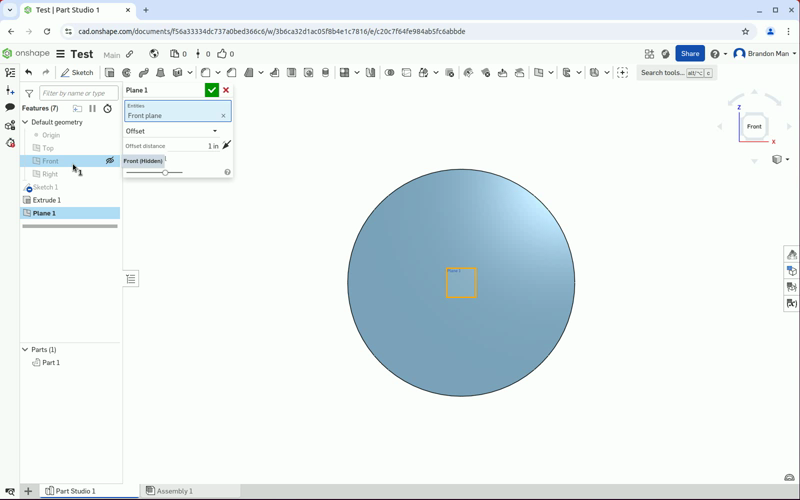
key(tab, 2)
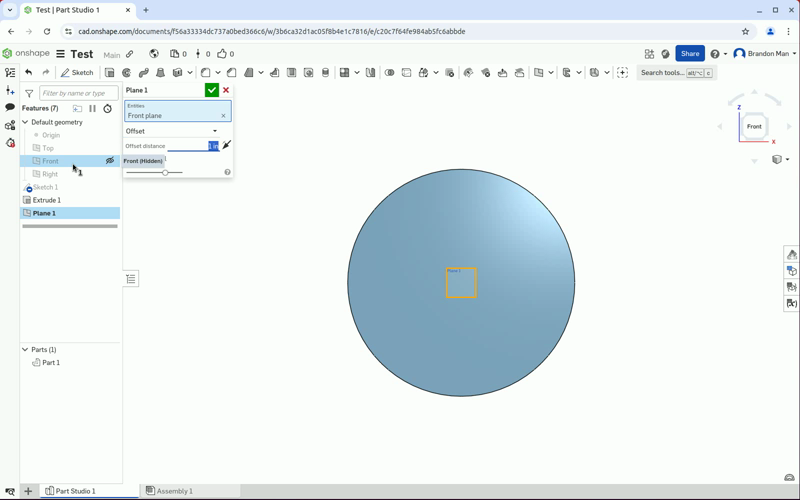
text(0.493)
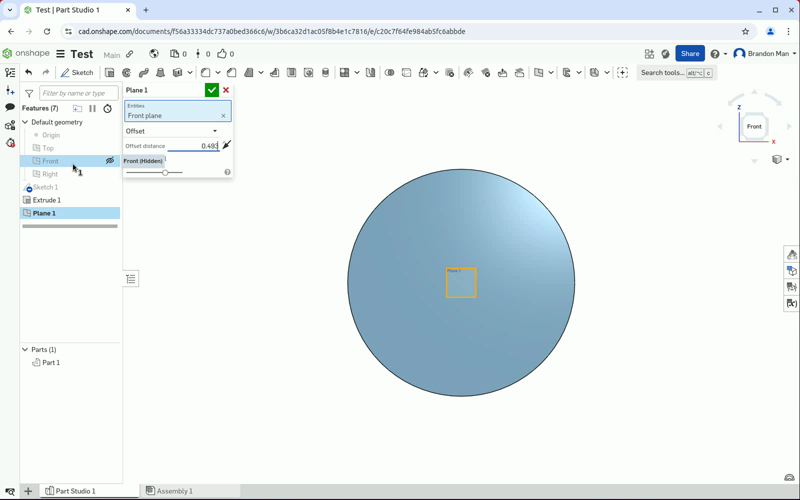
key(enter, 2)
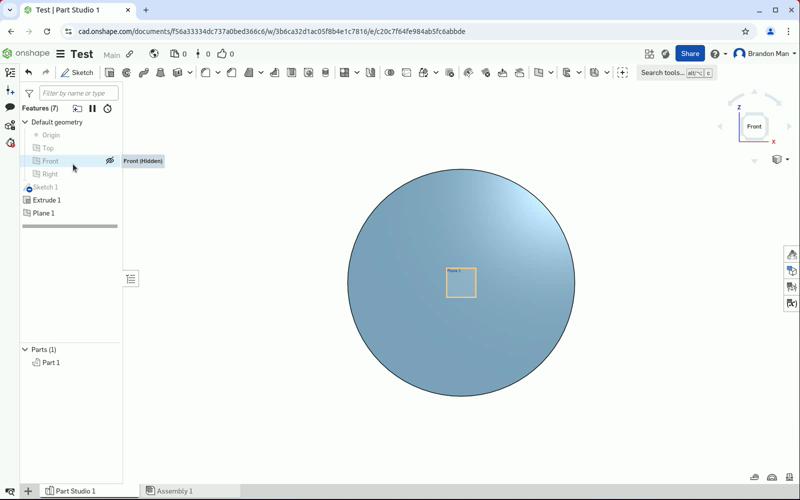
key(shift+s)
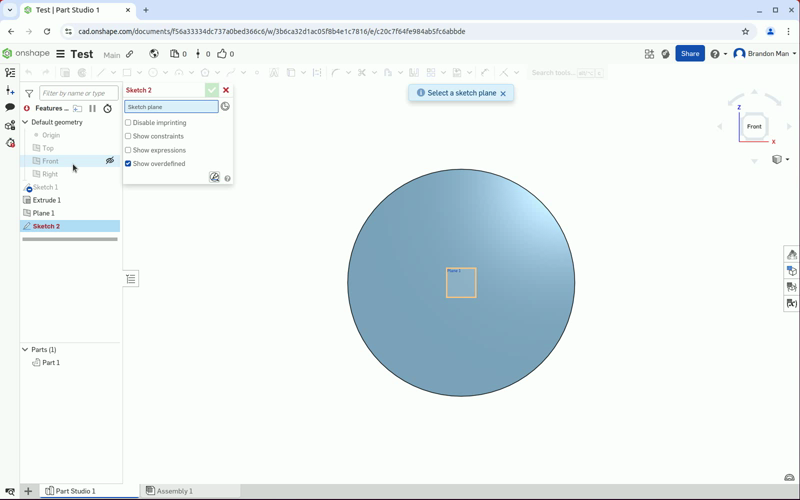
mouse_move(73, 215)
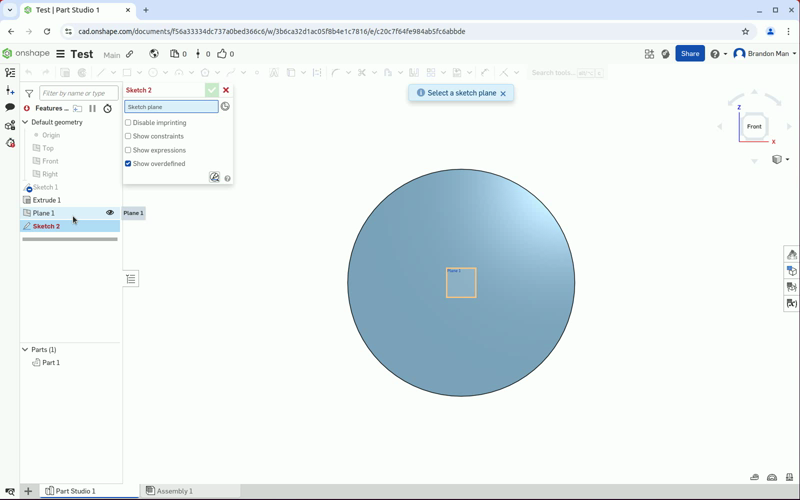
click(73, 215)
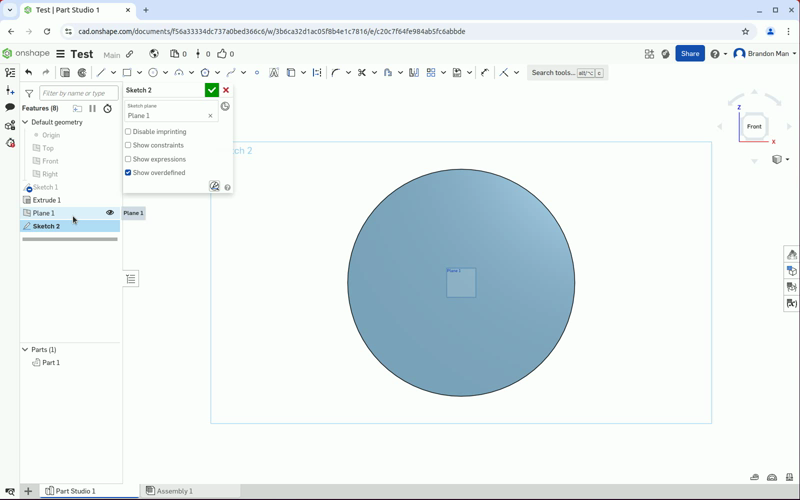
mouse_move(73, 352)
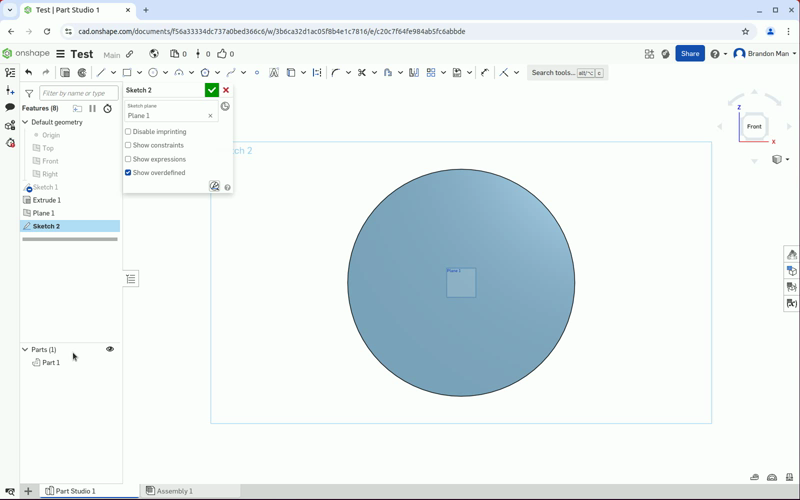
key(y)
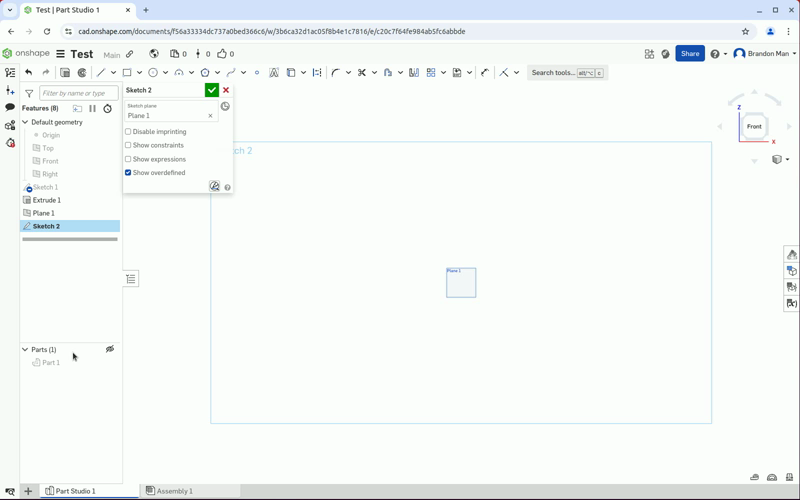
key(c)
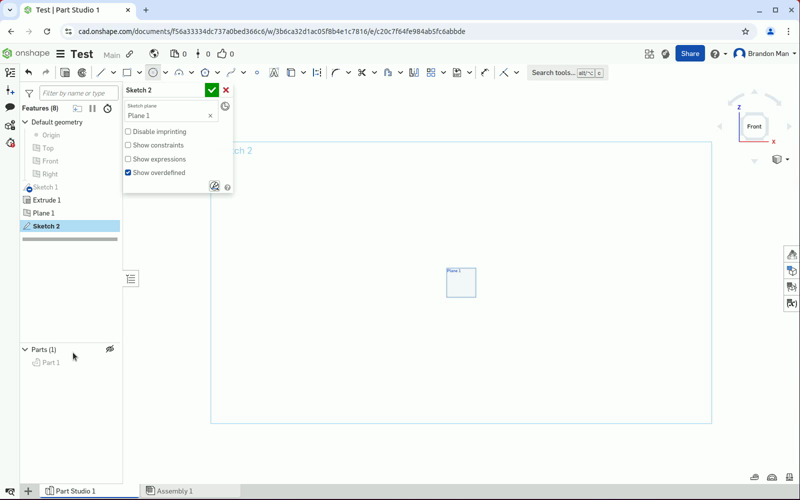
key_down(shift)
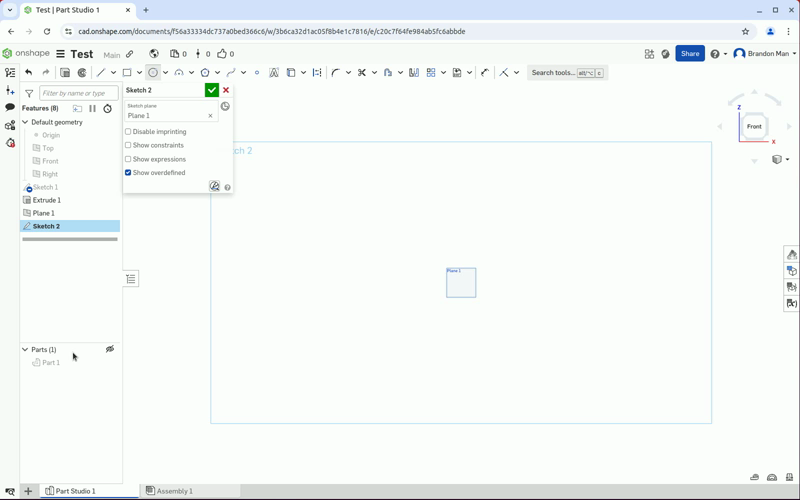
mouse_move(460, 282)
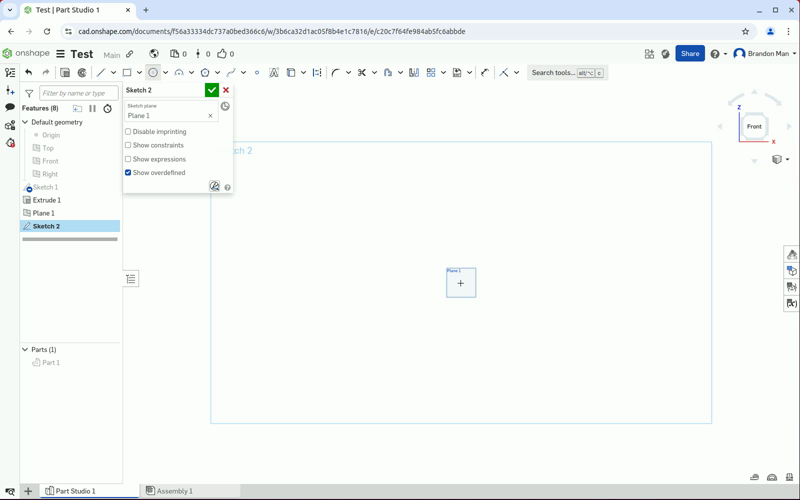
click(460, 282)
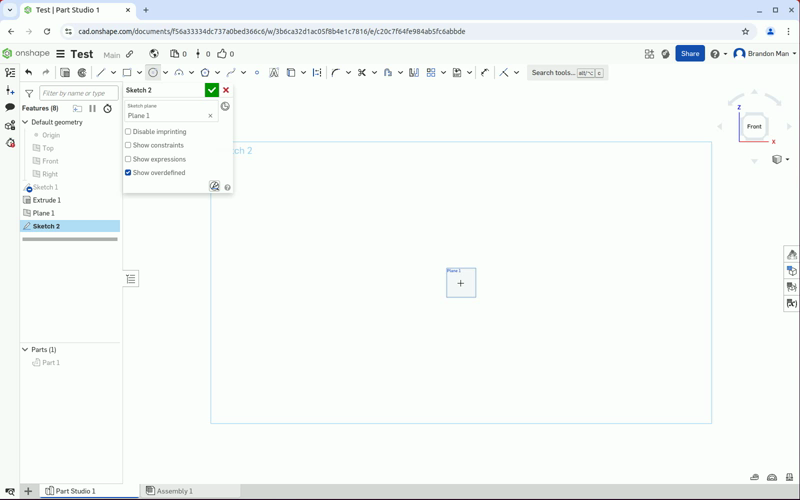
key_up(shift)
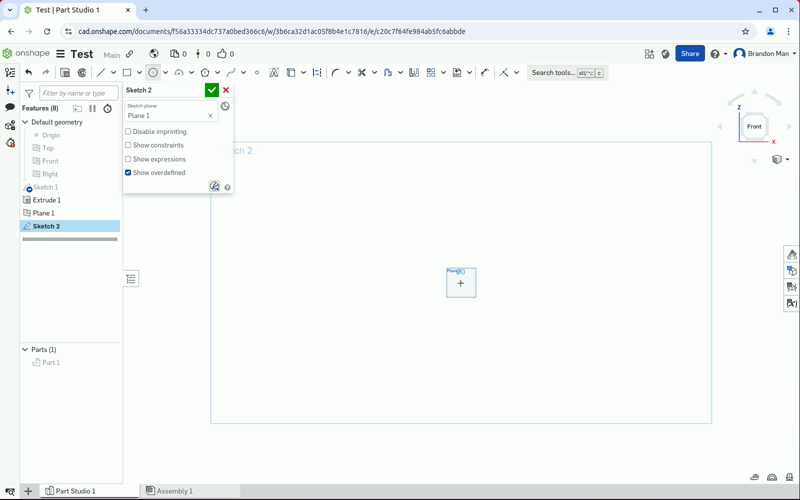
mouse_move(484, 282)
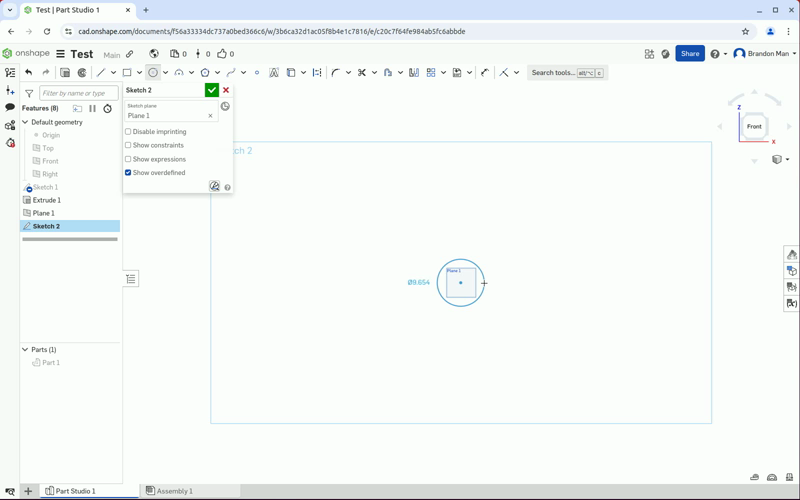
click(484, 282)
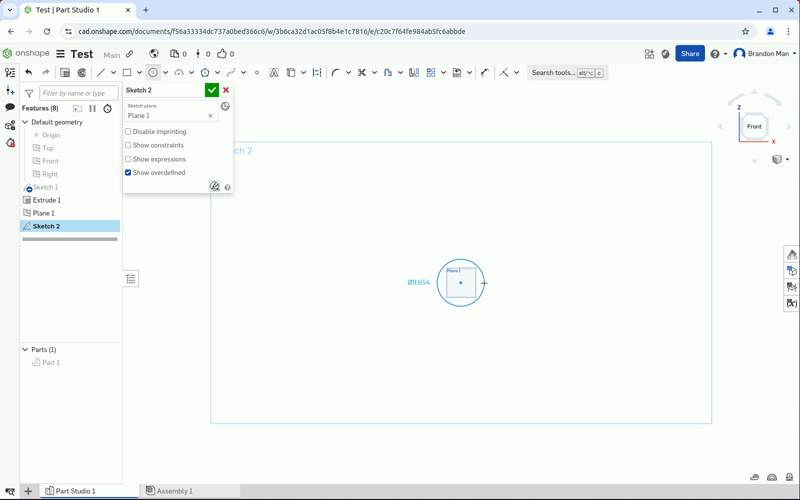
key(esc)
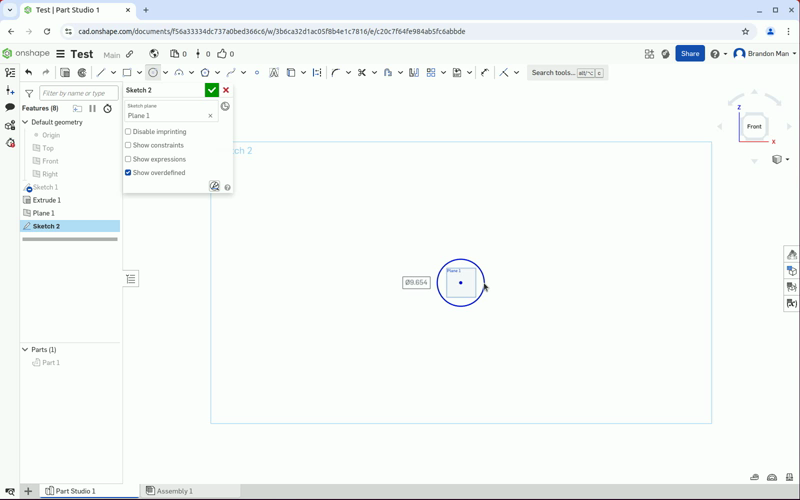
mouse_move(463, 279)
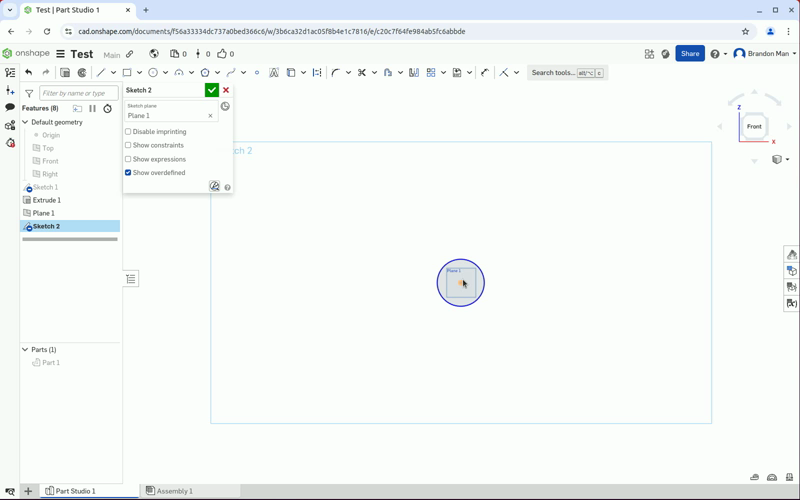
scroll(6)
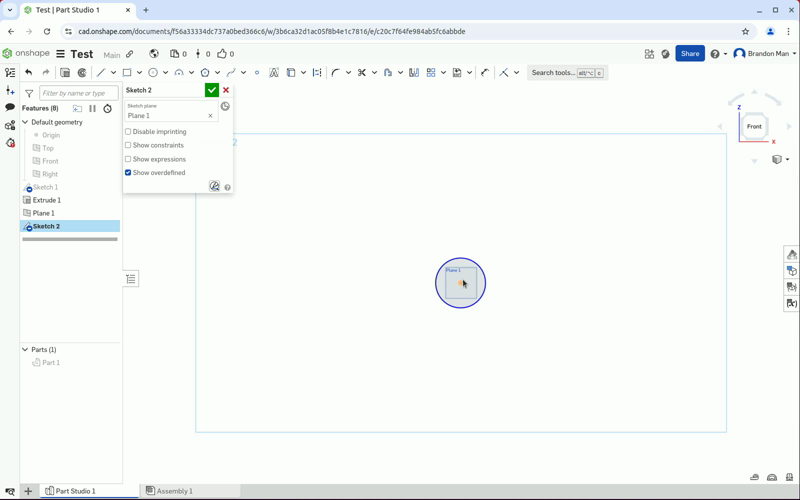
scroll(6)
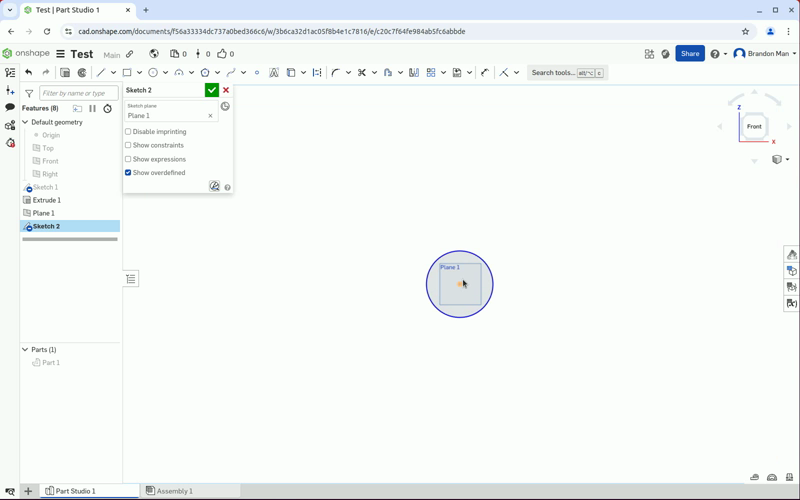
scroll(6)
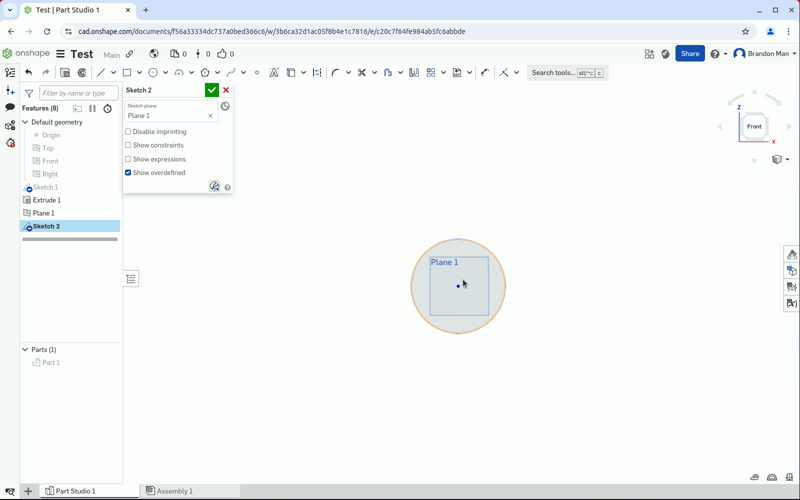
scroll(6)
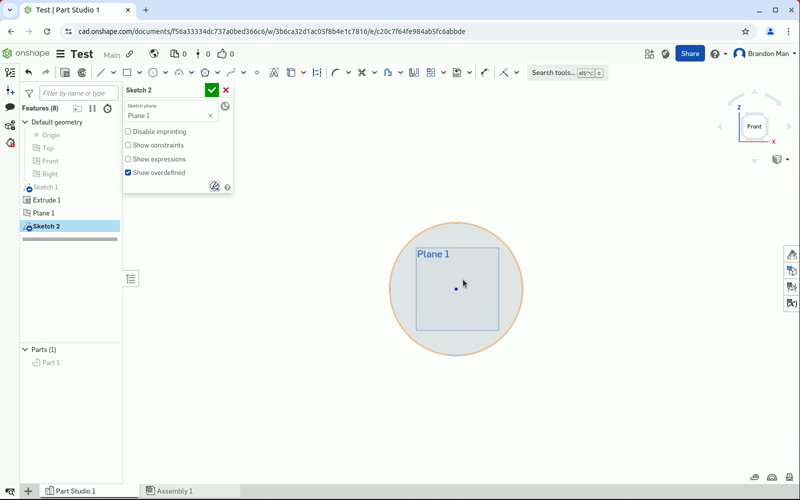
scroll(6)
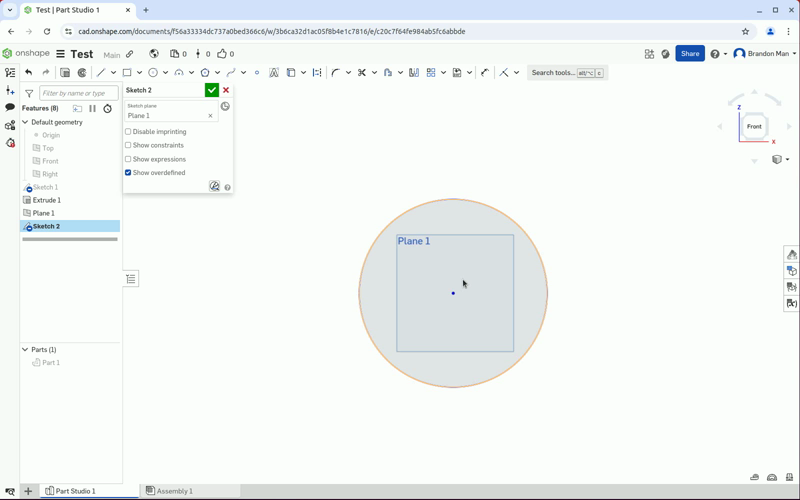
scroll(6)
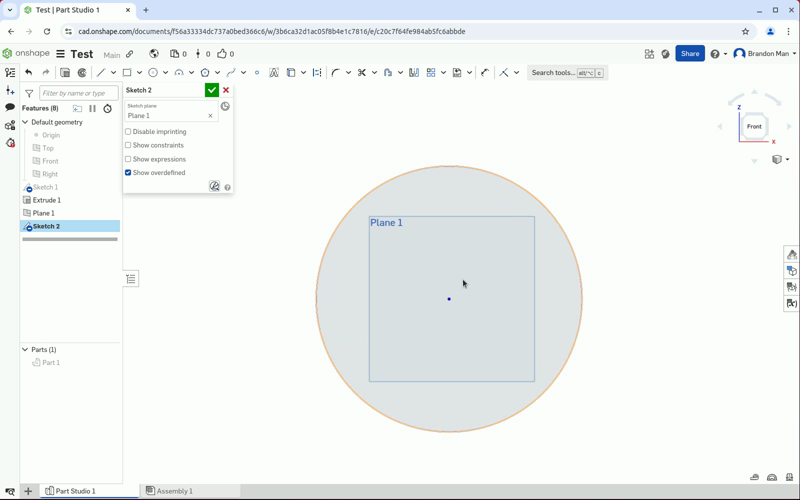
scroll(6)
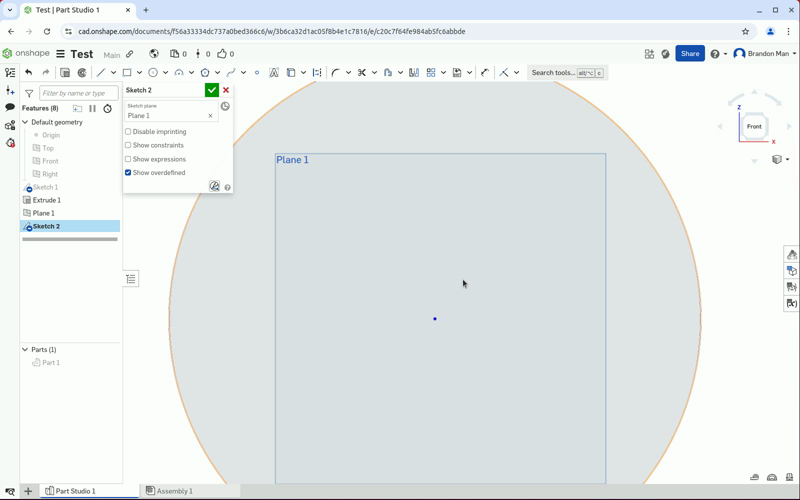
click(463, 279)
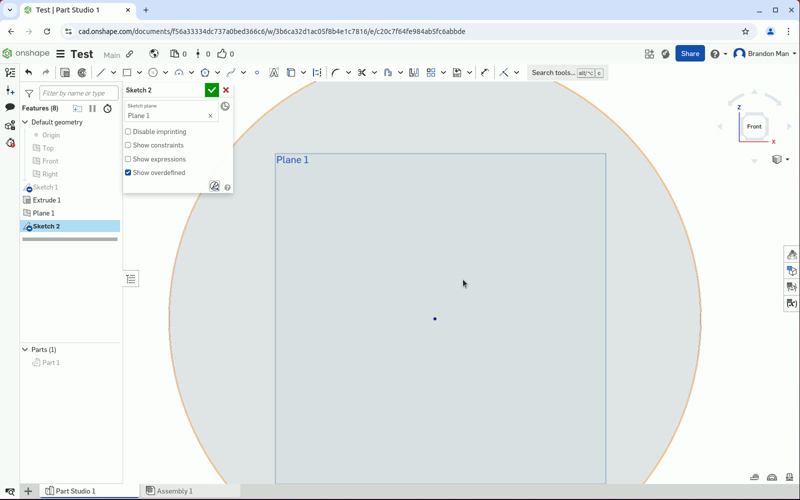
scroll(-6)
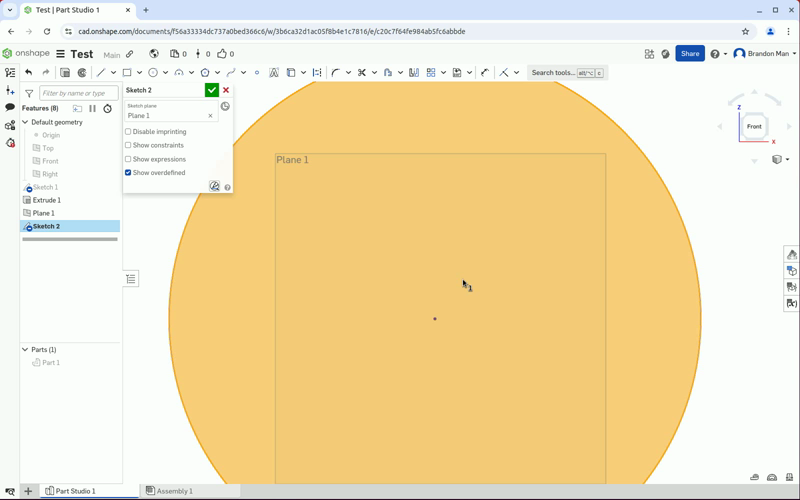
scroll(-6)
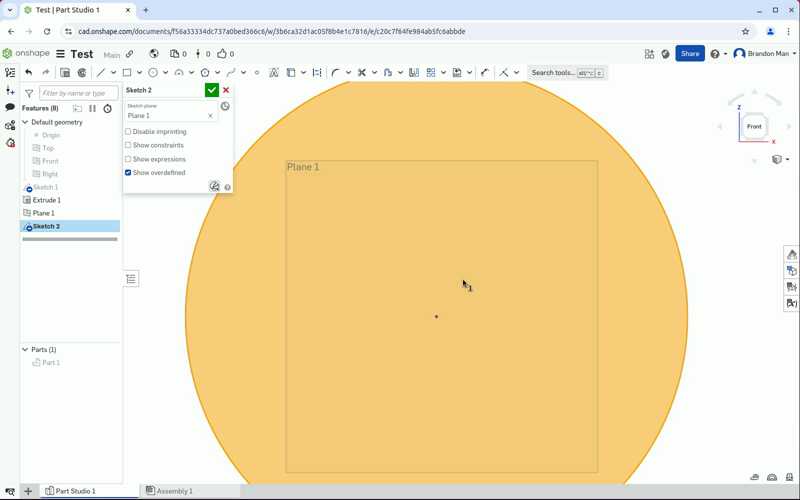
scroll(-6)
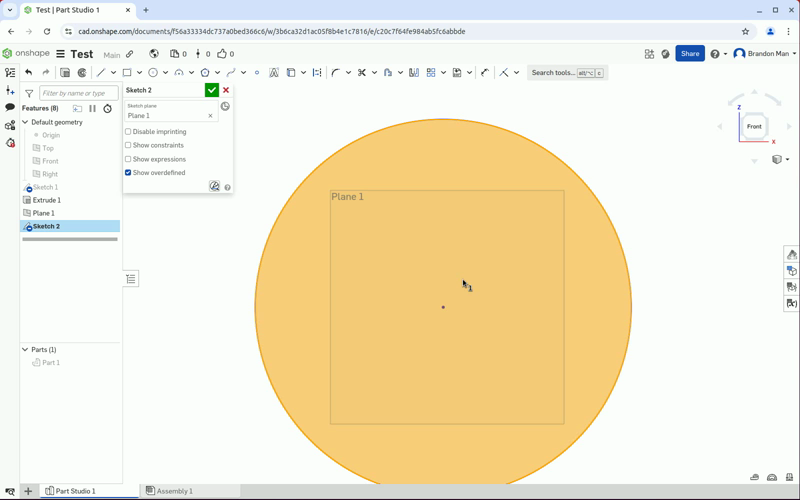
scroll(-6)
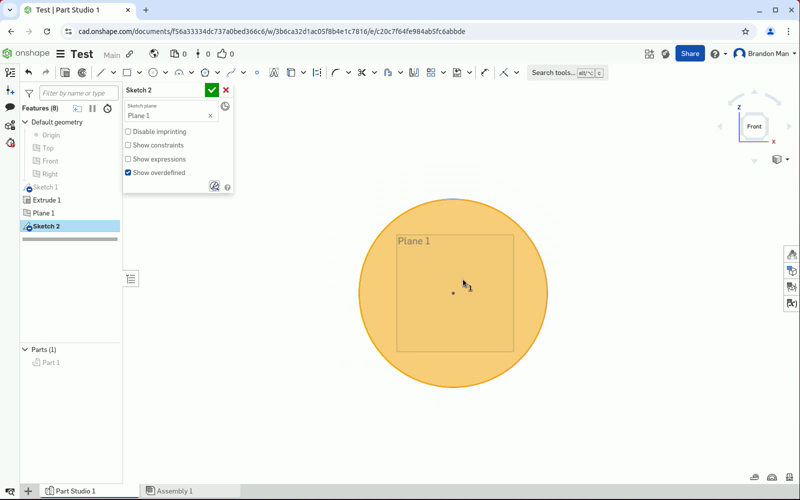
scroll(-6)
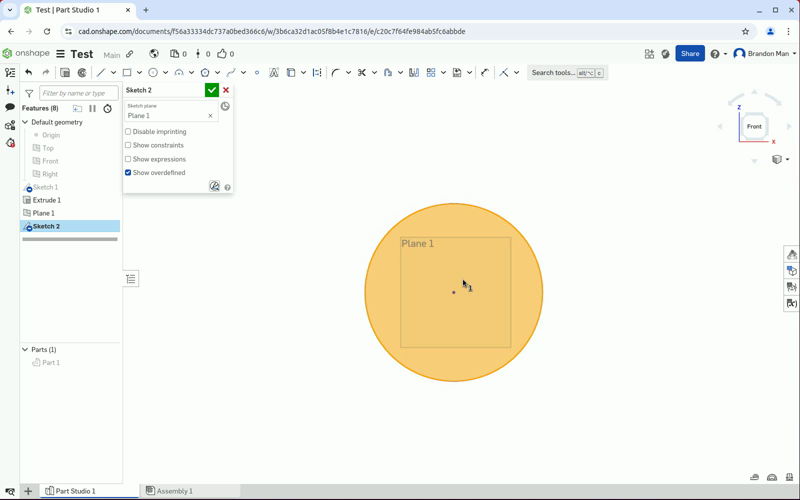
scroll(-6)
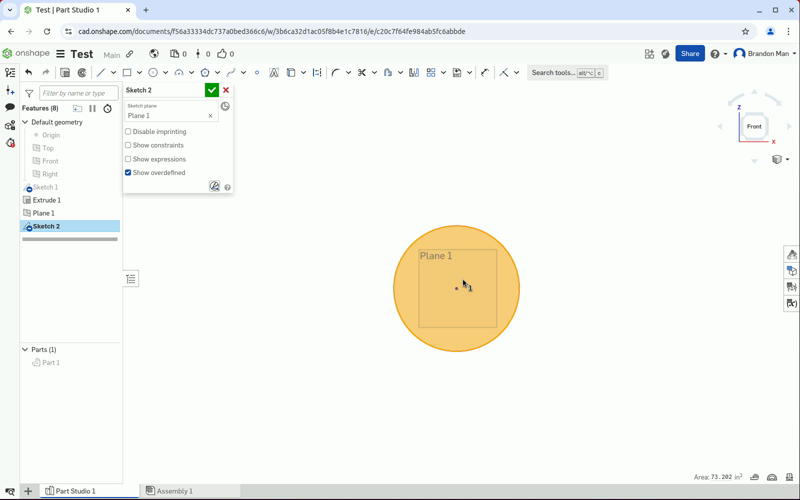
scroll(-6)
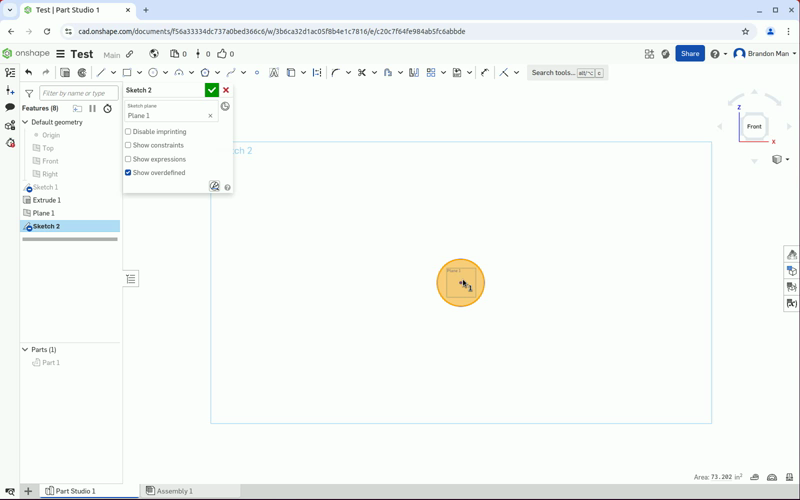
mouse_move(73, 352)
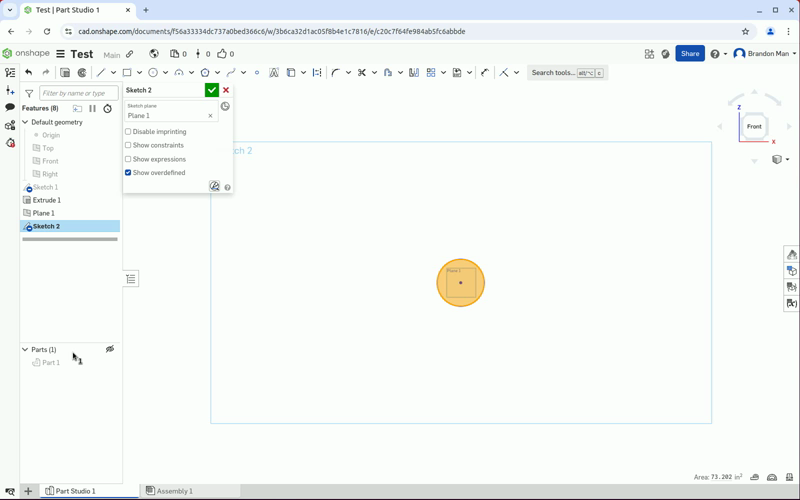
key(shift+y)
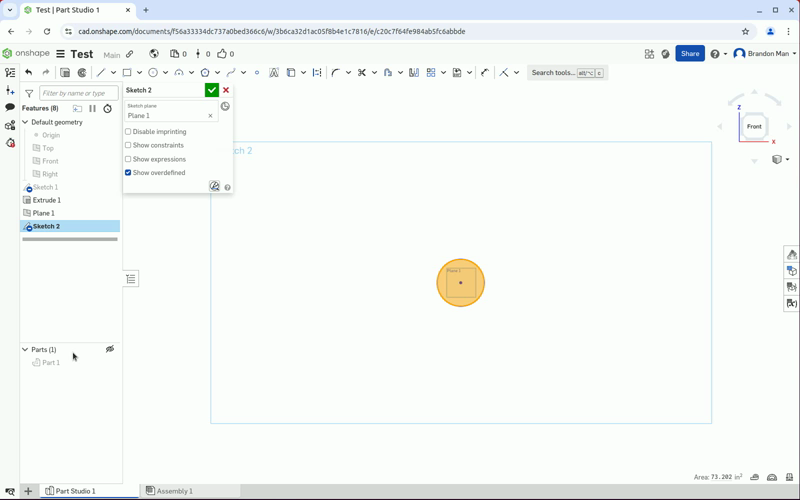
key(shift+e)
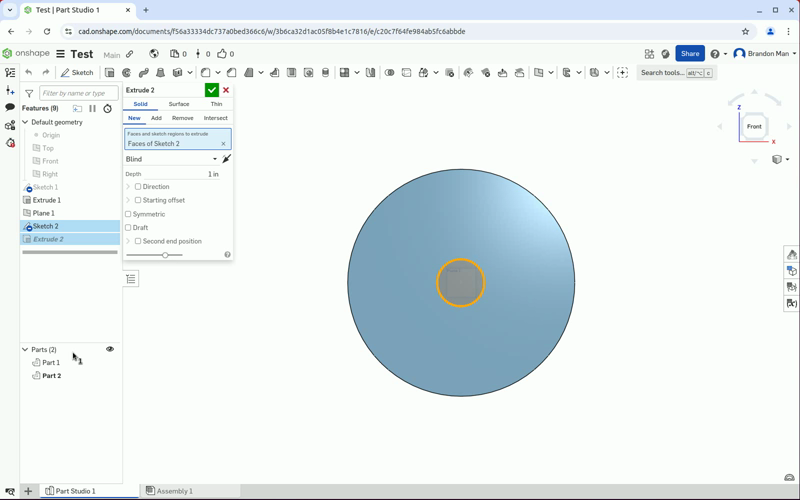
mouse_move(143, 106)
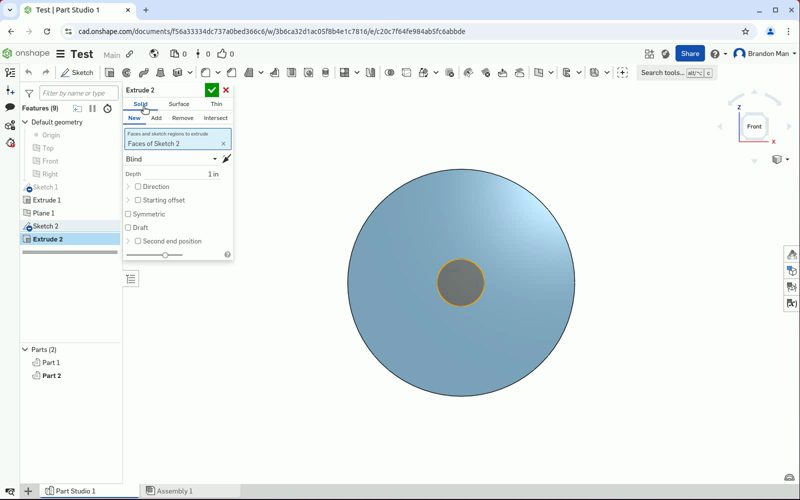
click(143, 106)
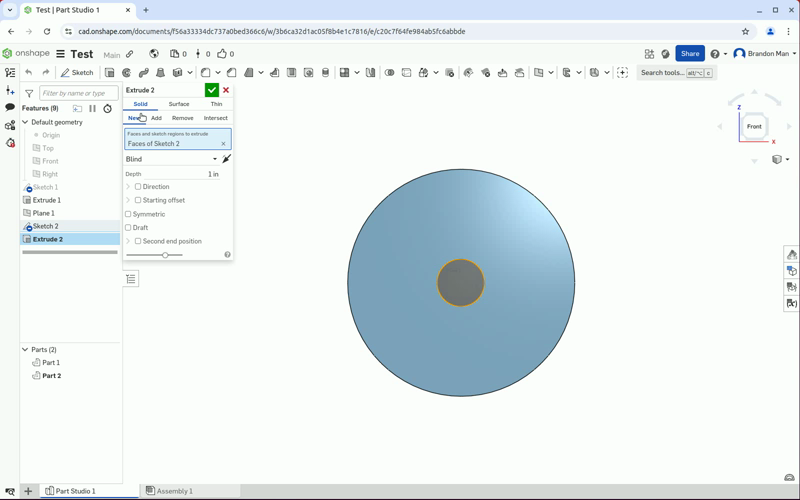
mouse_move(137, 120)
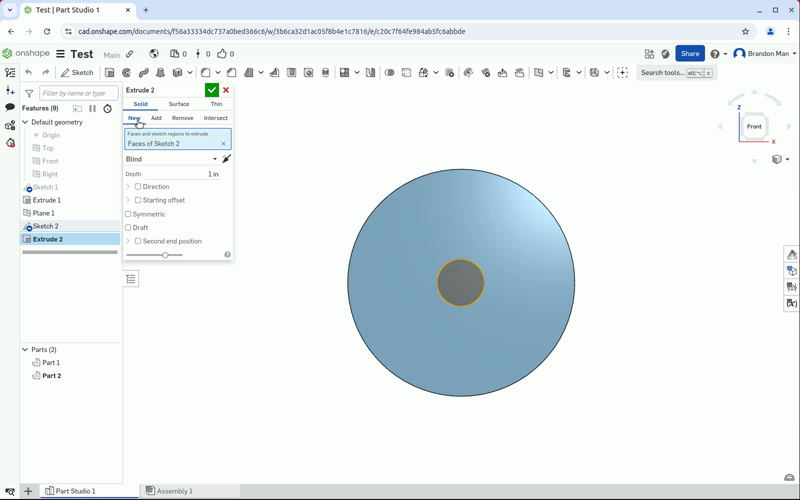
click(137, 120)
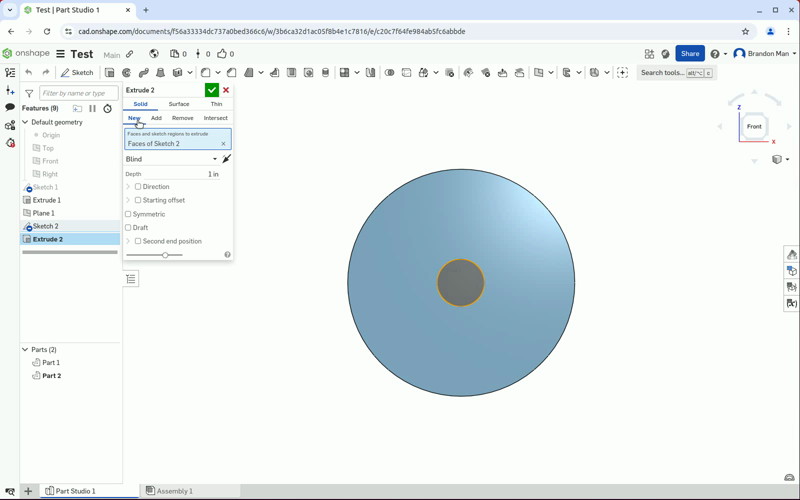
key(tab, 4)
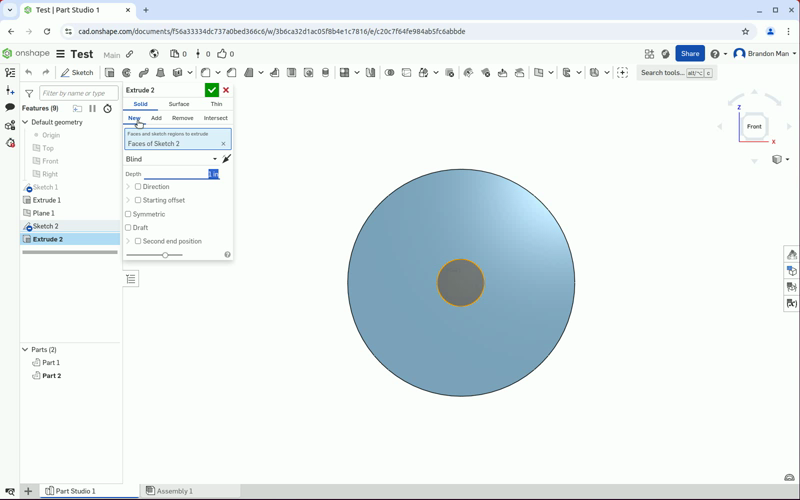
text(-9.388)
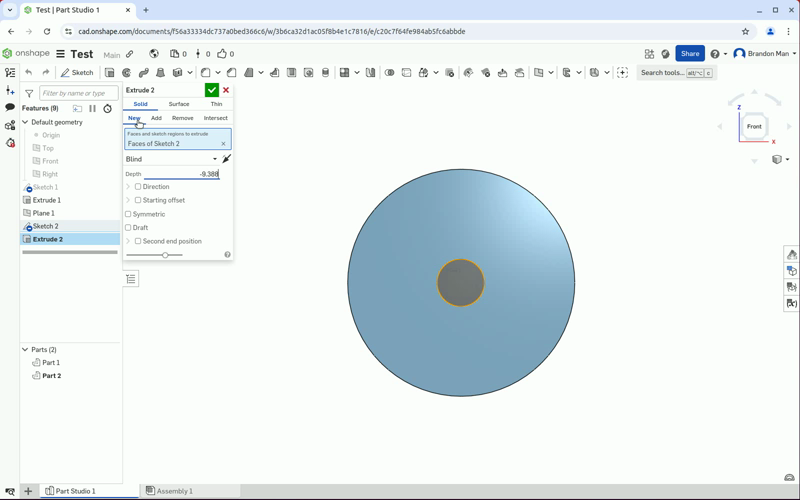
key(enter)
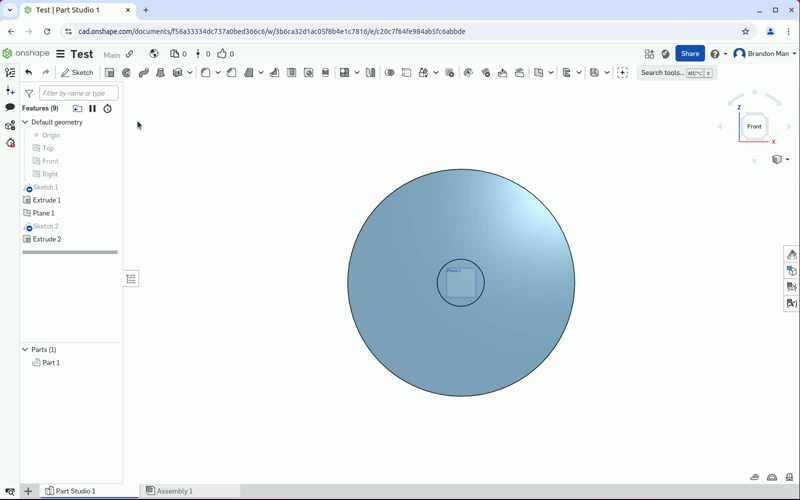
key(shift+h)
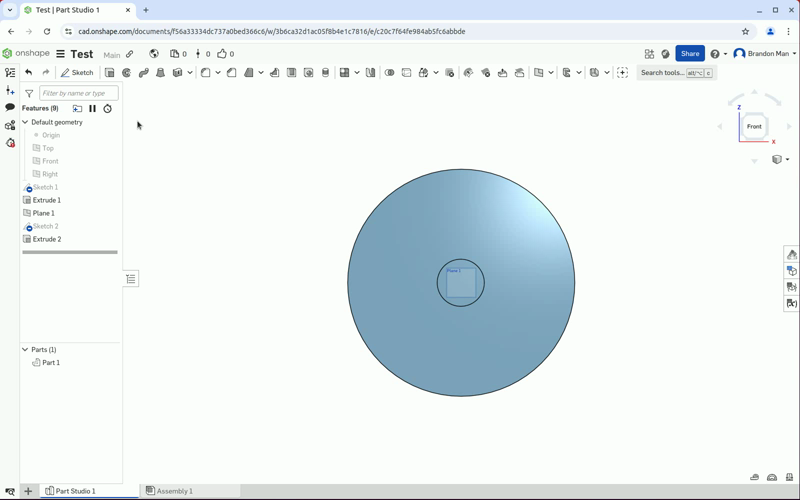
key(shift+h)
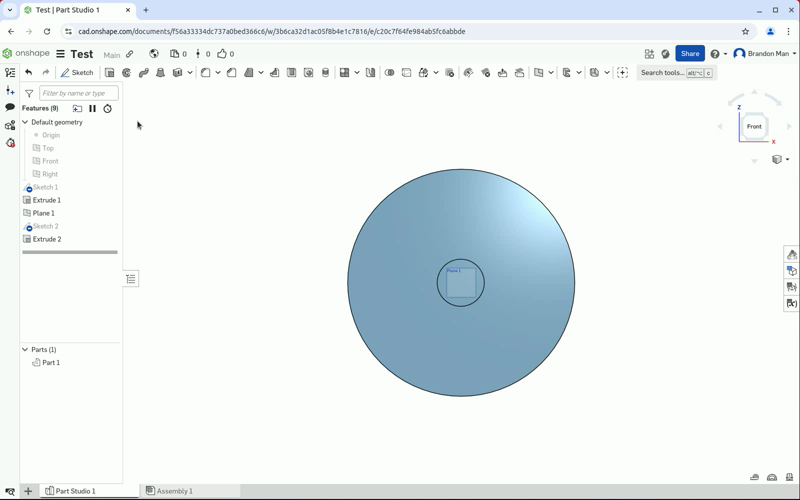
mouse_move(73, 189)
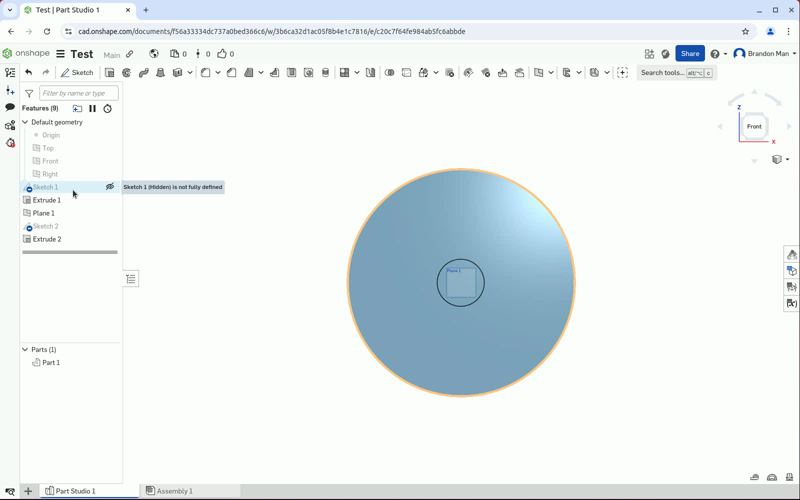
click(73, 189)
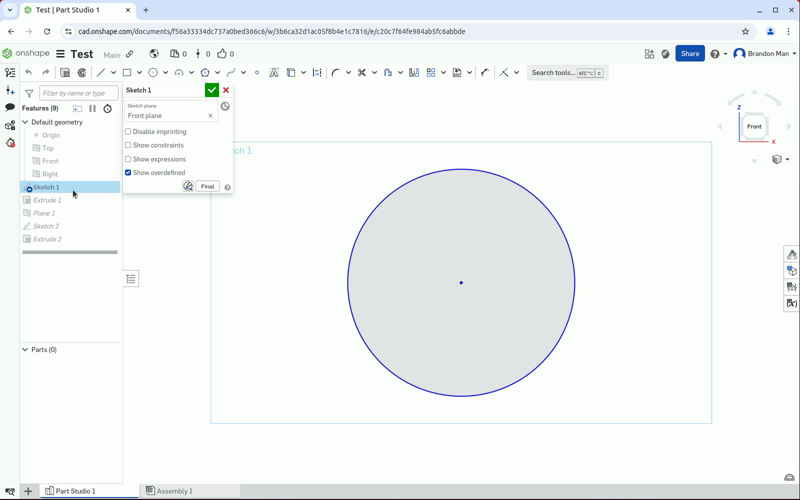
mouse_move(229, 92)
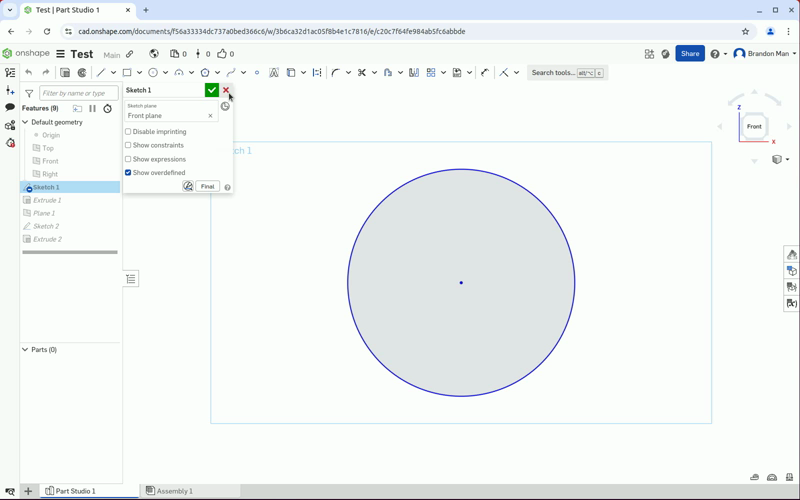
click(229, 92)
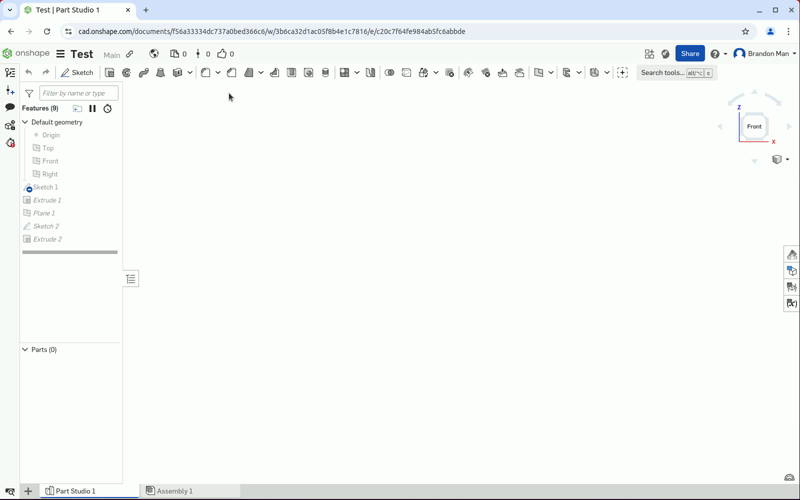
key(shift+s)
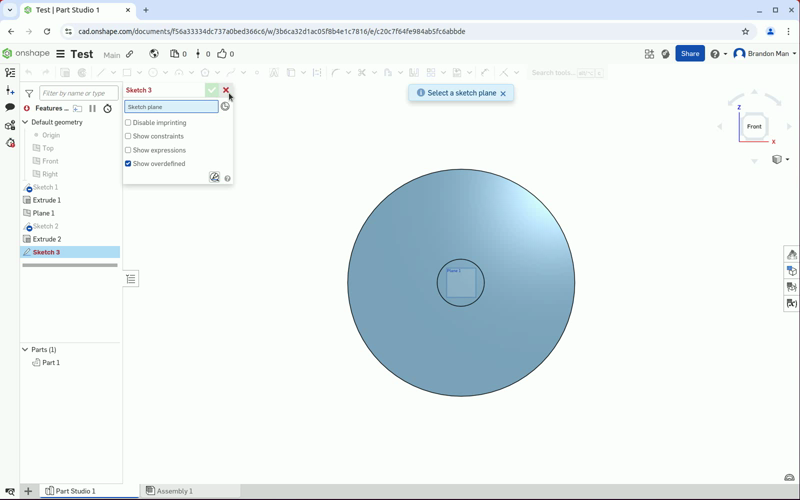
mouse_move(73, 215)
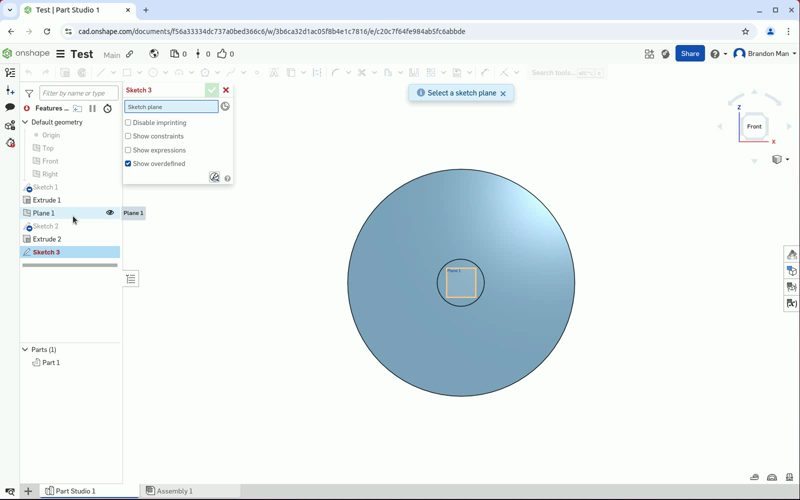
click(73, 215)
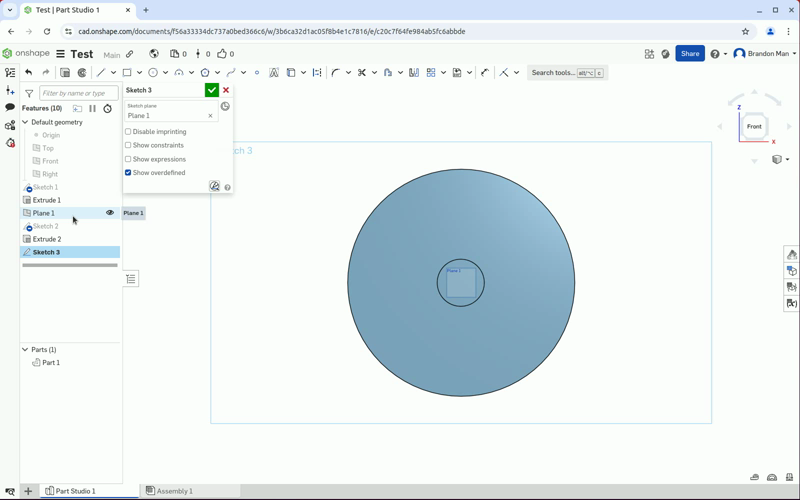
mouse_move(73, 352)
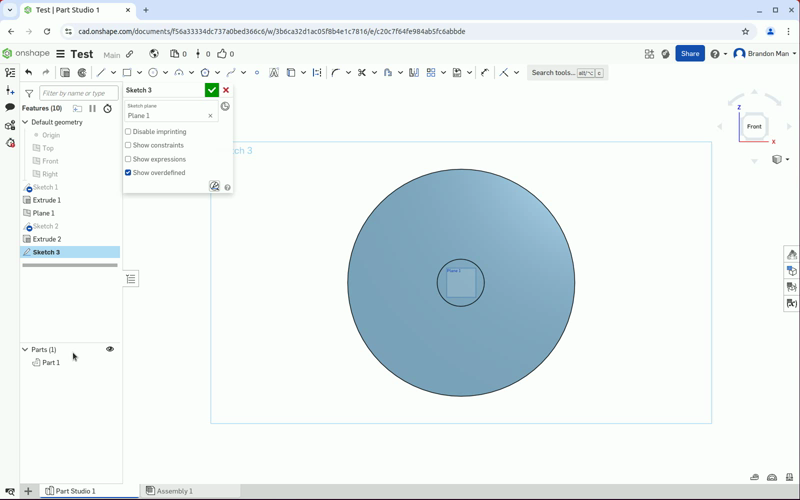
key(y)
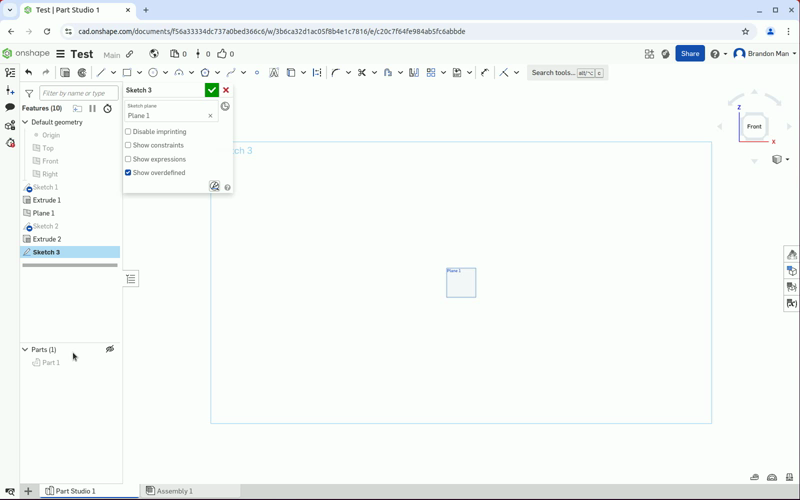
key(c)
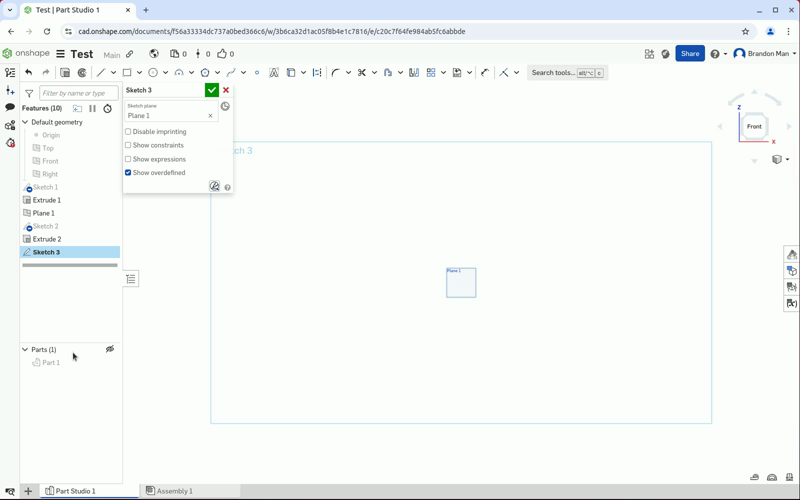
key_down(shift)
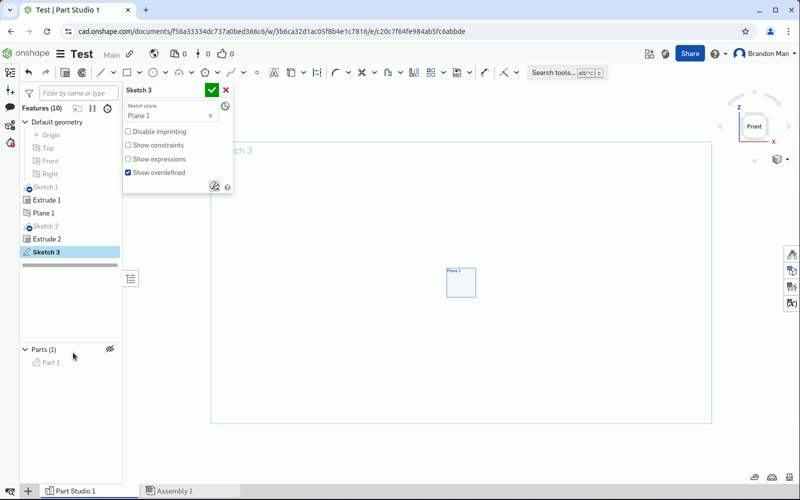
mouse_move(461, 282)
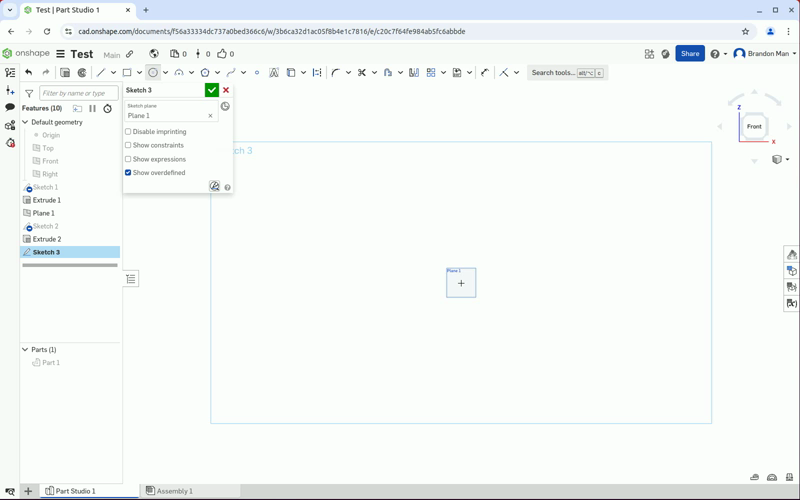
click(461, 282)
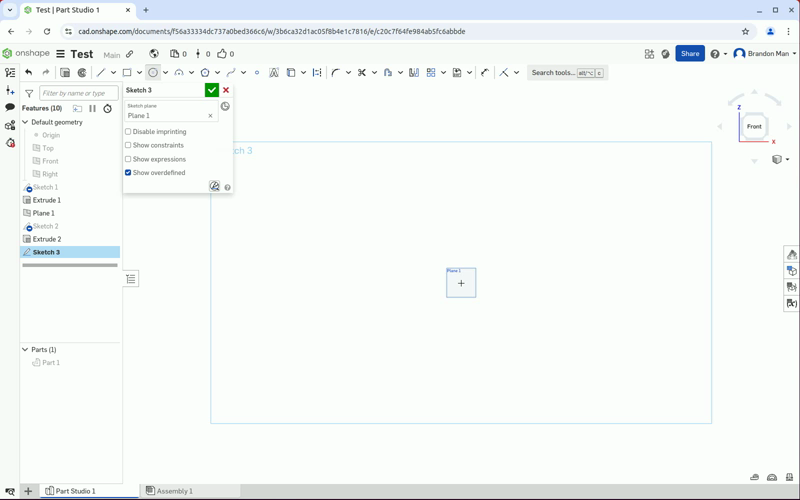
key_up(shift)
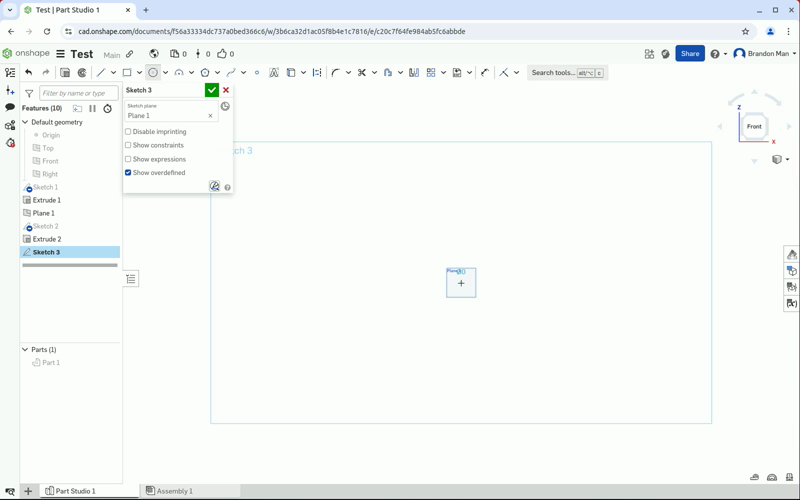
mouse_move(473, 282)
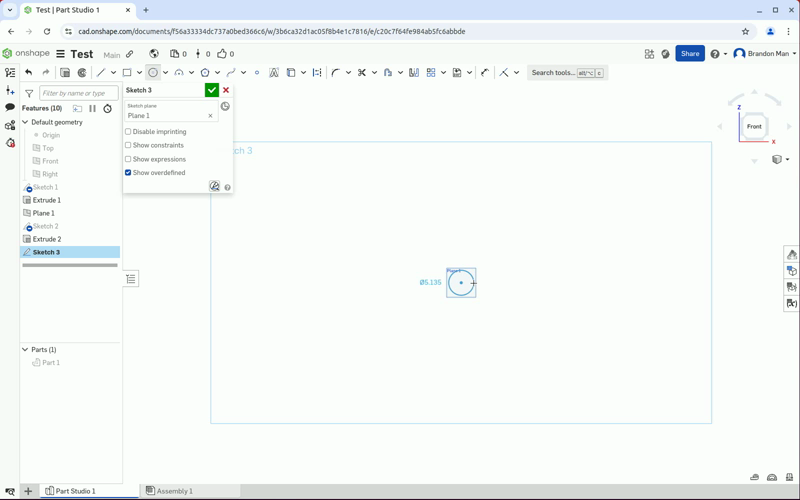
click(473, 282)
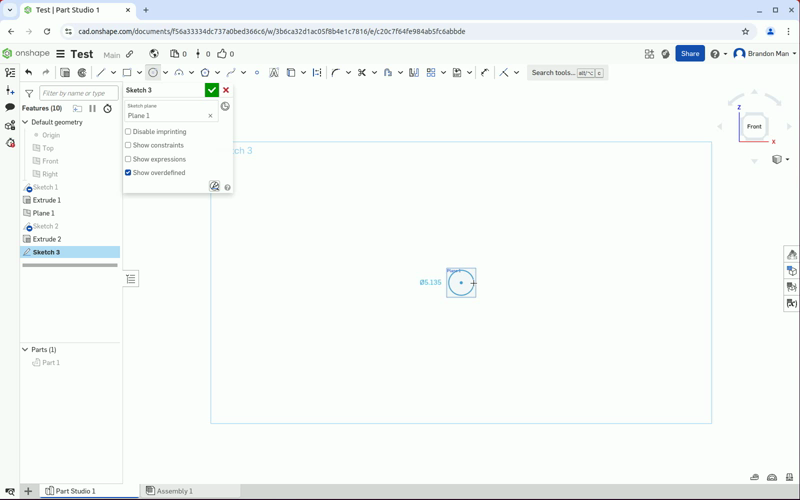
key(esc)
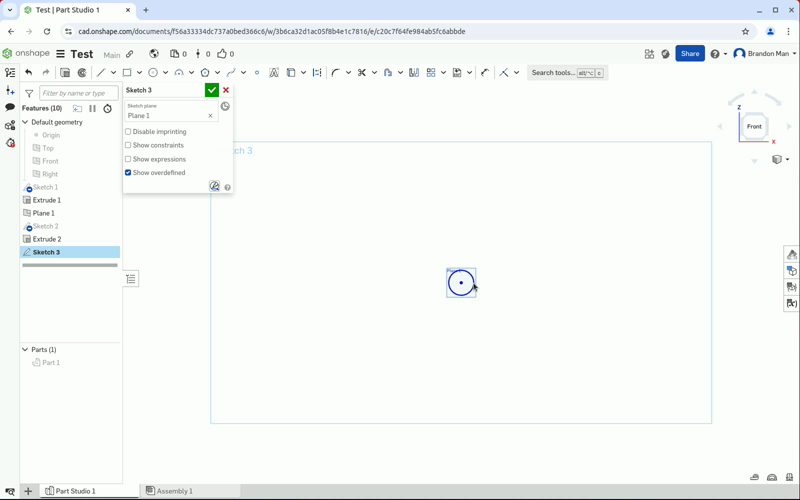
mouse_move(465, 277)
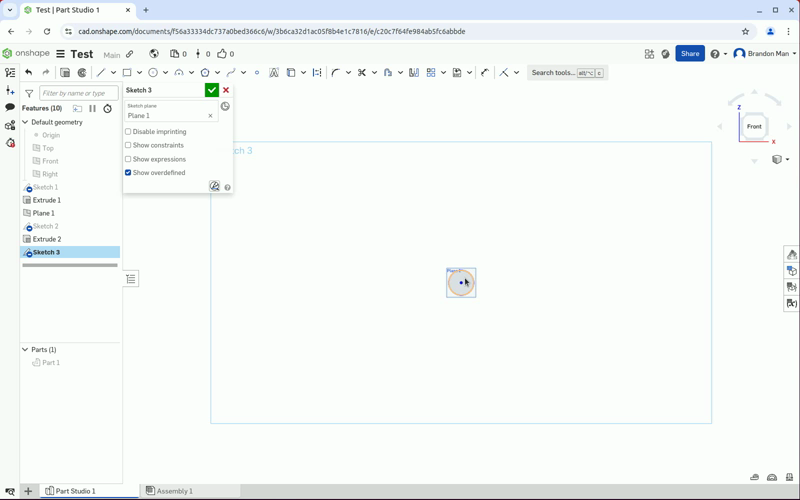
scroll(6)
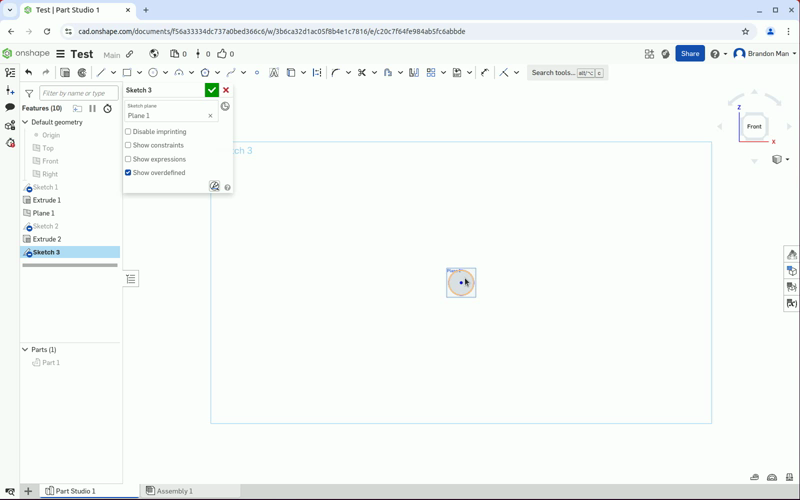
scroll(6)
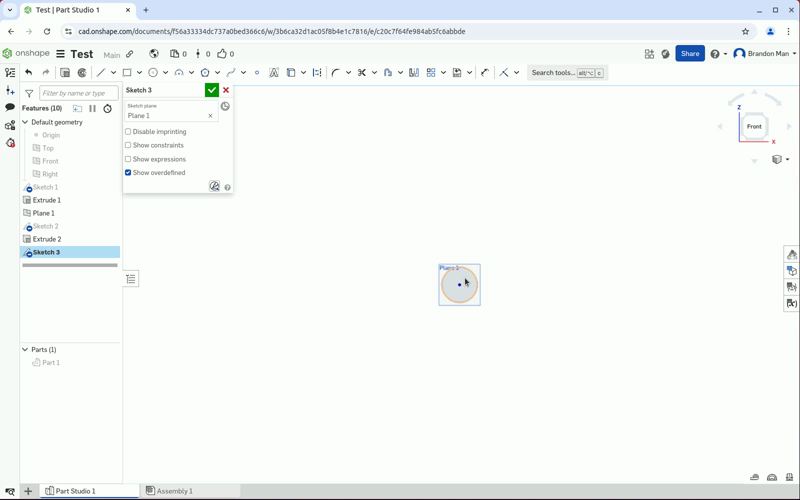
scroll(6)
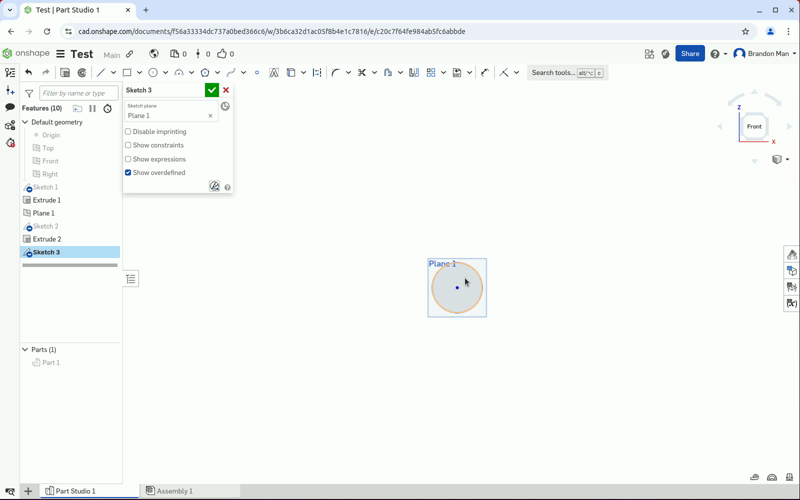
scroll(6)
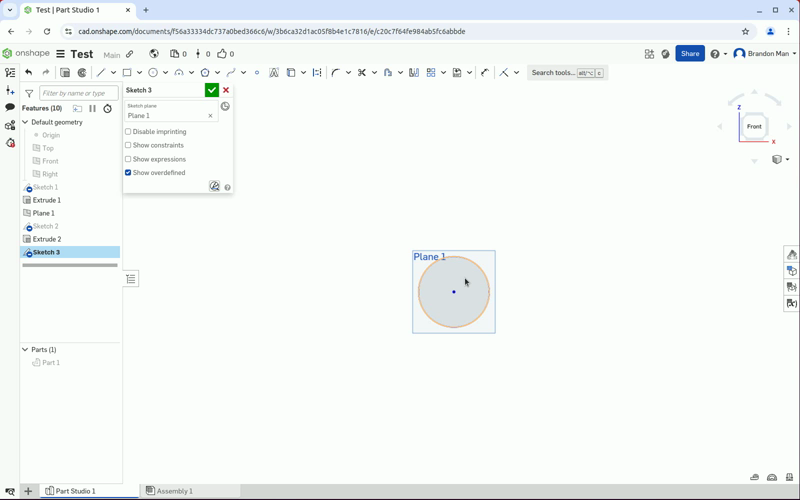
scroll(6)
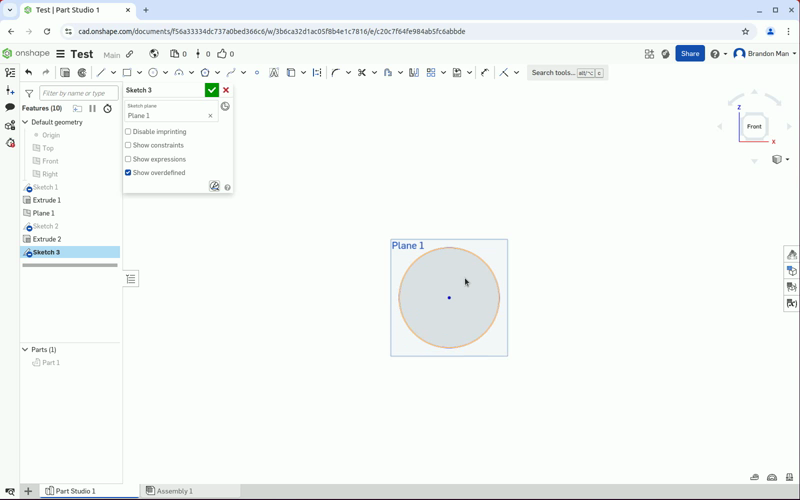
scroll(6)
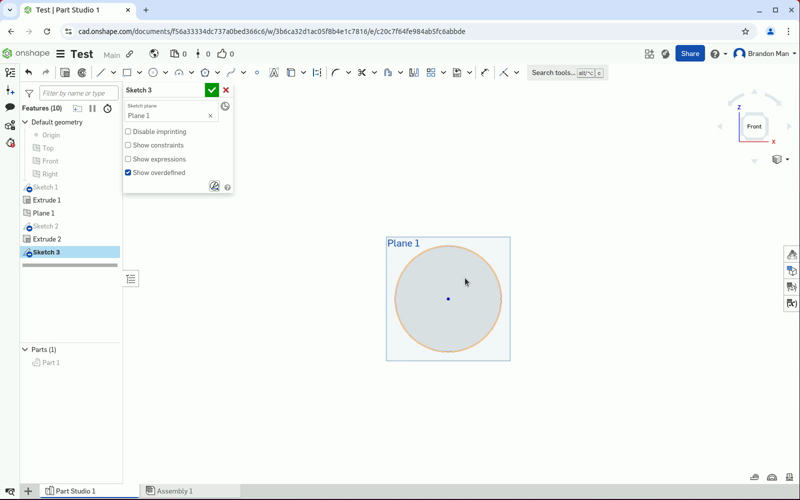
scroll(6)
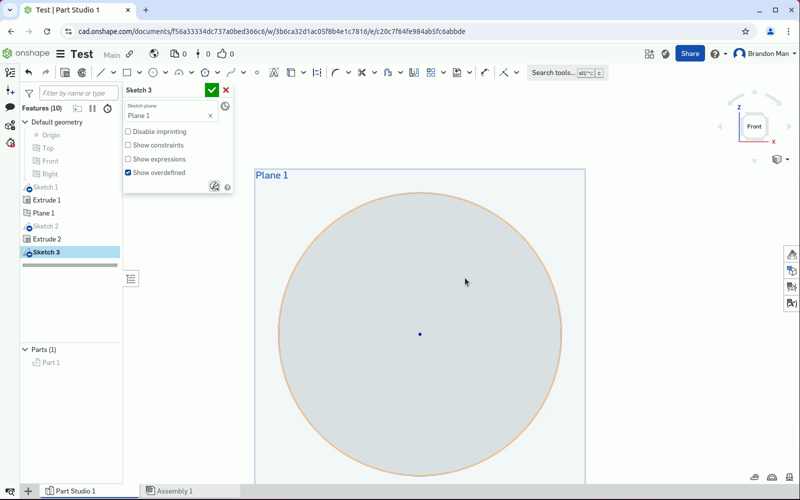
click(465, 277)
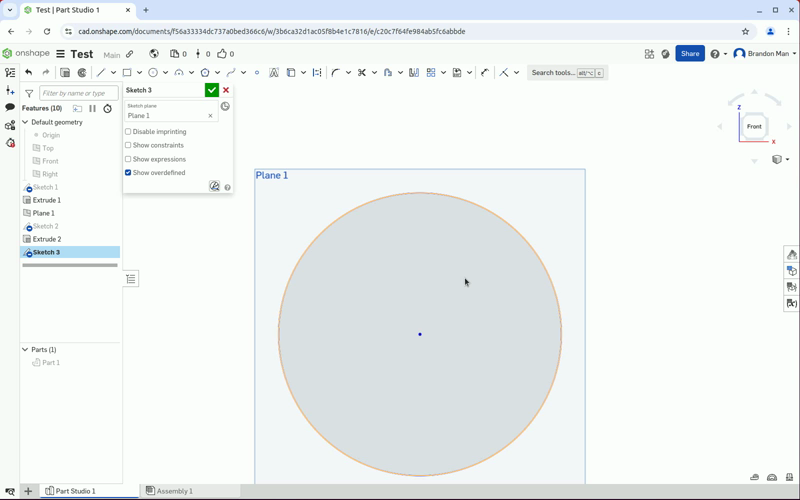
scroll(-6)
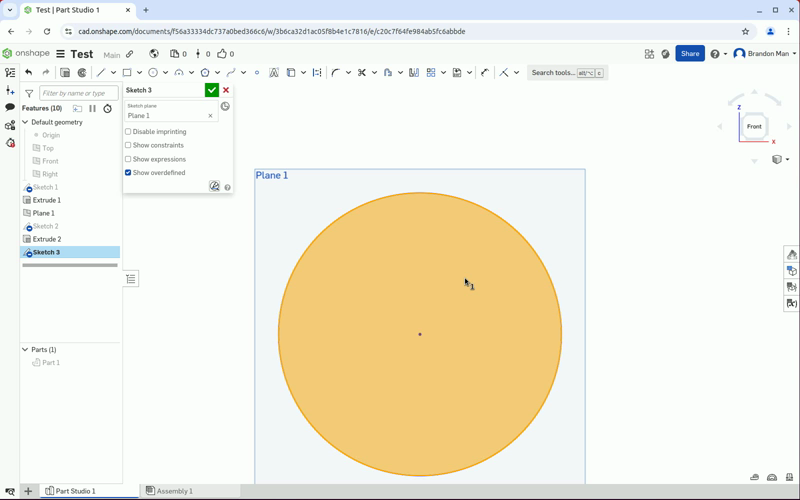
scroll(-6)
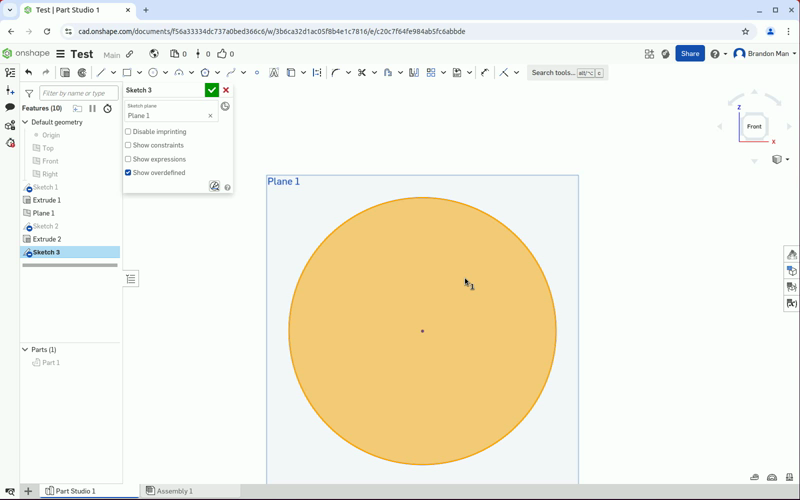
scroll(-6)
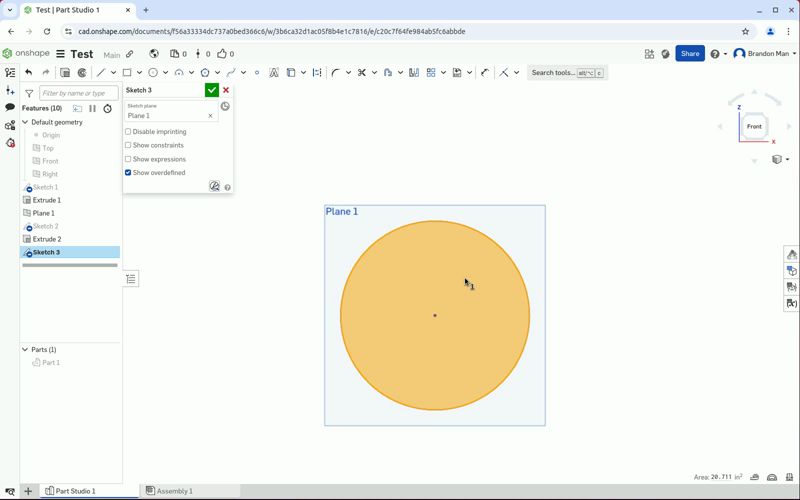
scroll(-6)
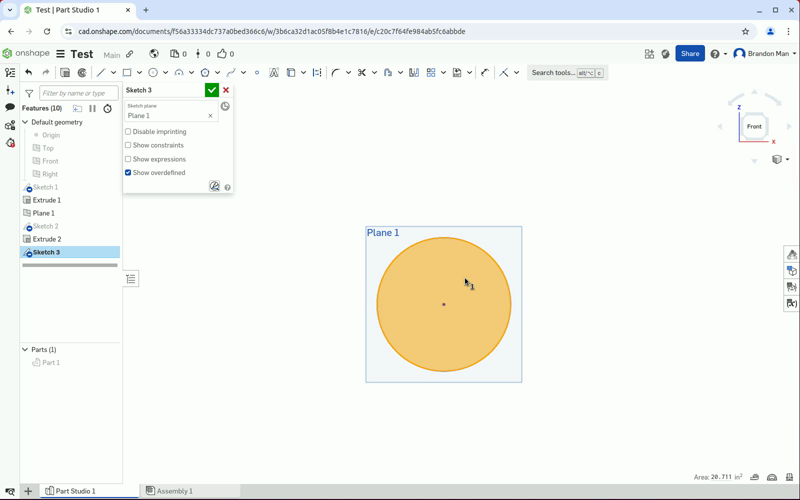
scroll(-6)
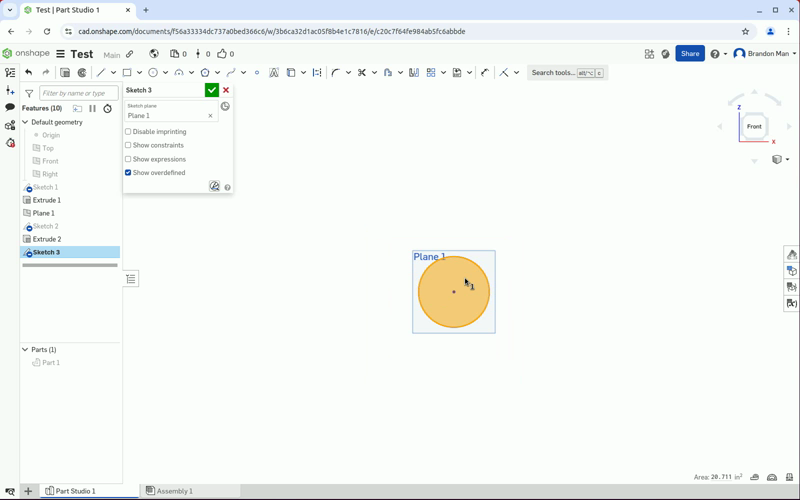
scroll(-6)
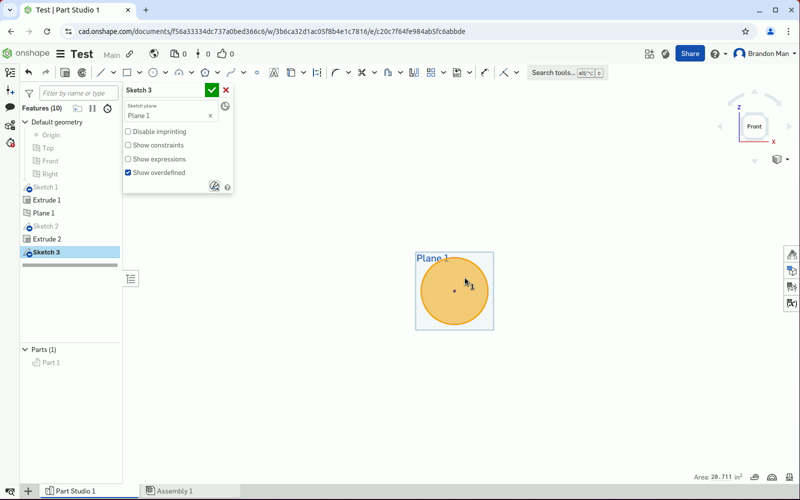
scroll(-6)
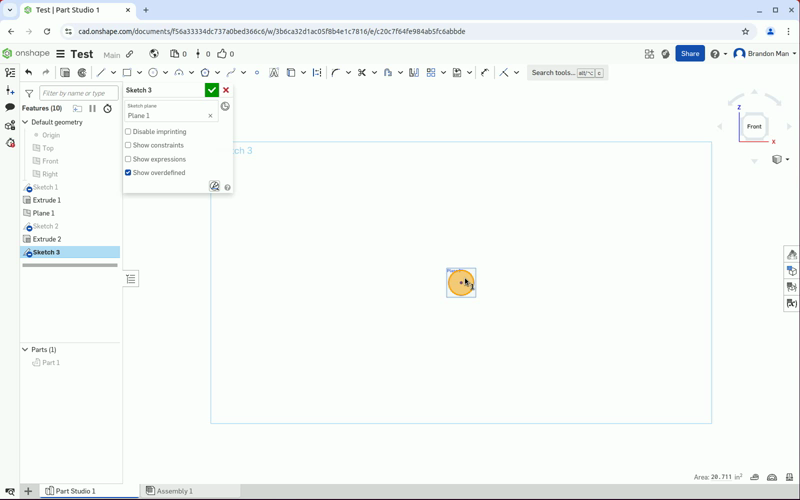
mouse_move(73, 352)
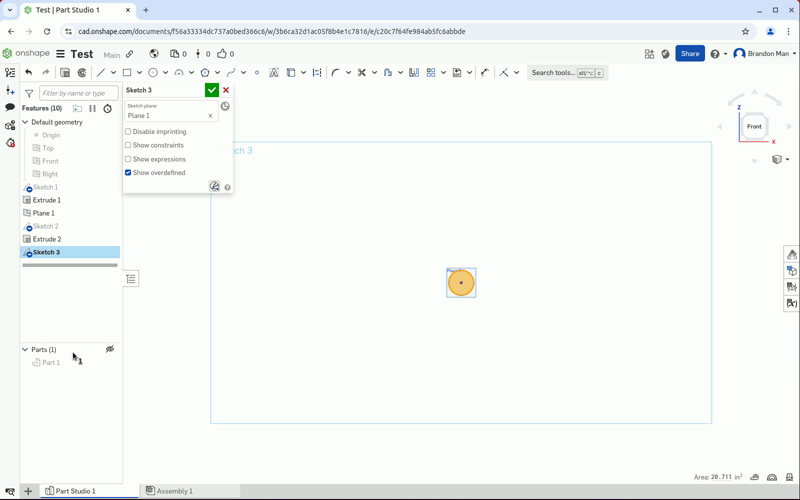
key(shift+y)
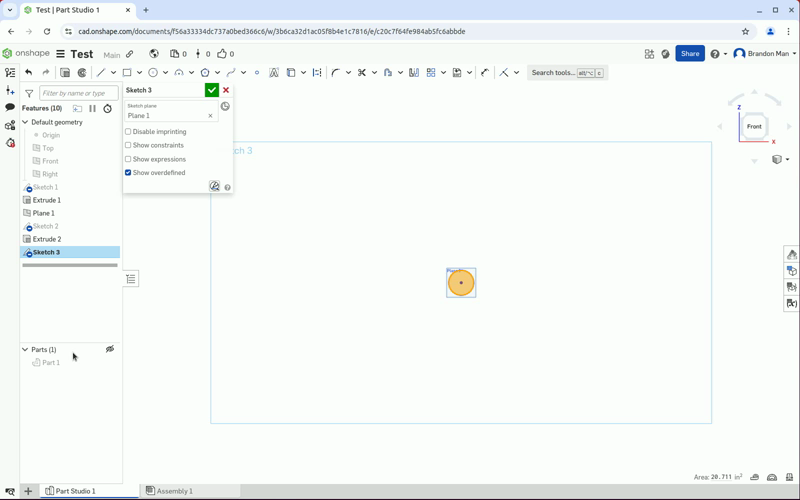
key(shift+e)
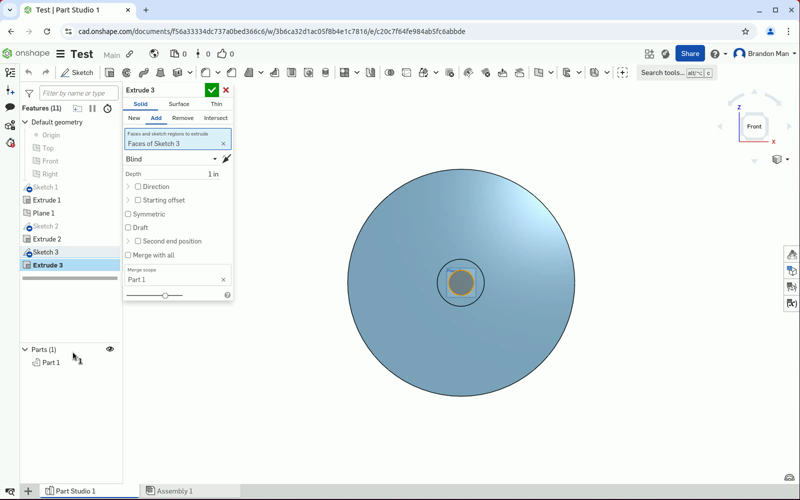
mouse_move(143, 106)
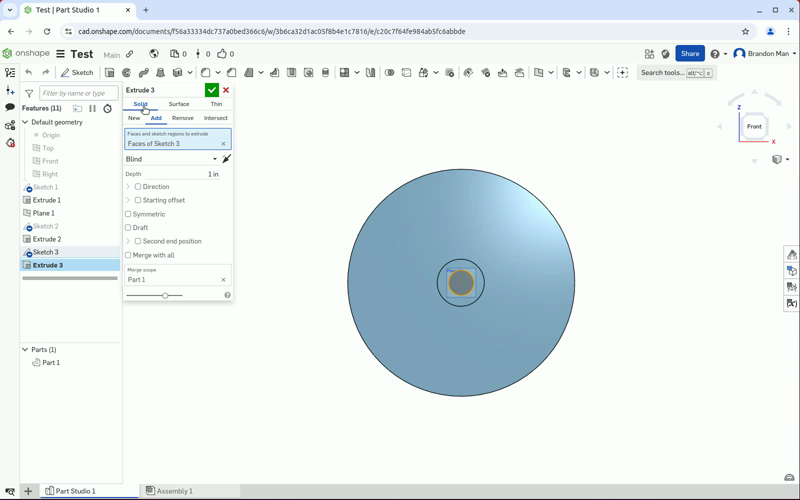
click(143, 106)
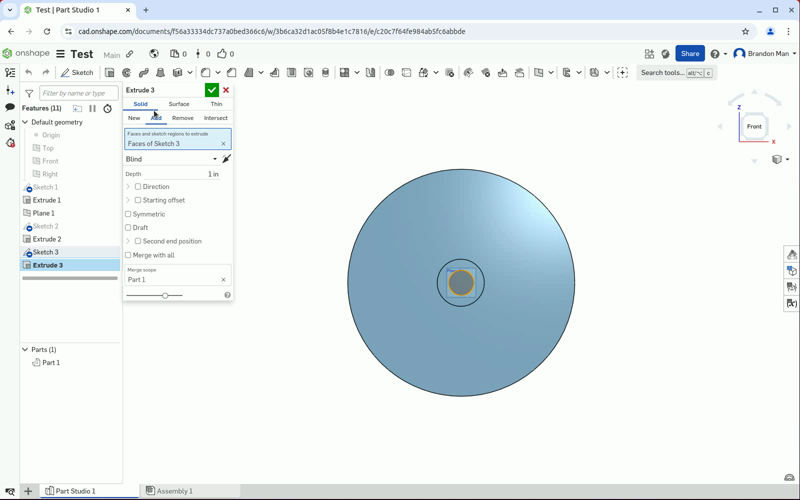
mouse_move(186, 120)
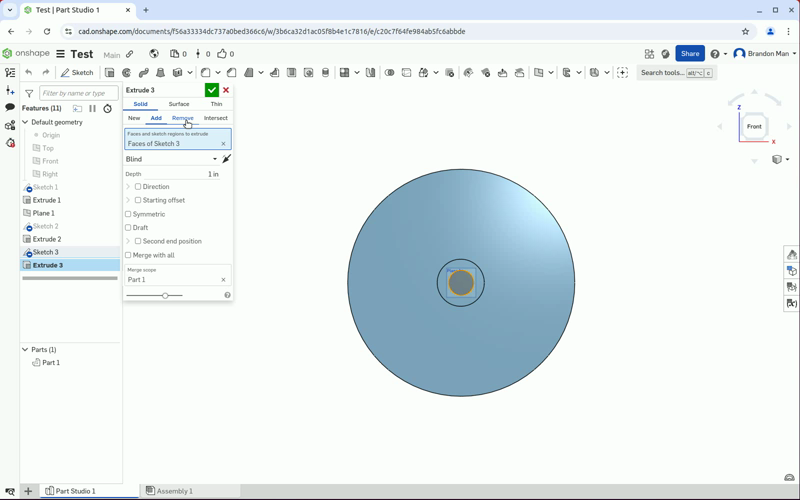
click(186, 120)
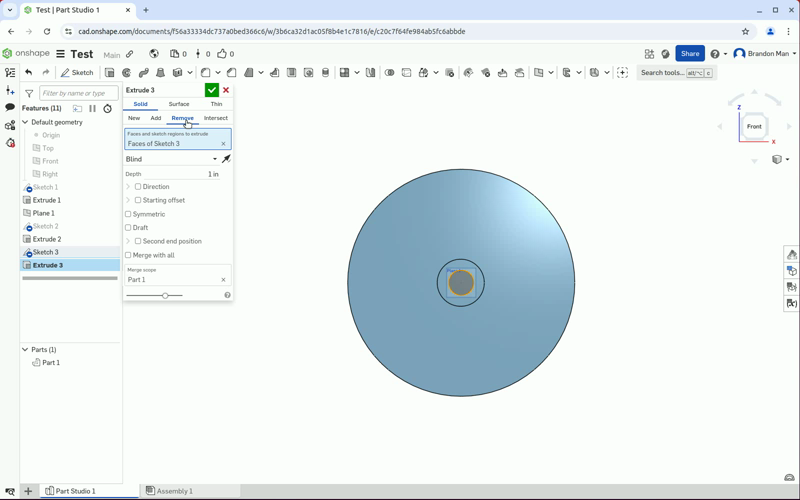
key(tab, 4)
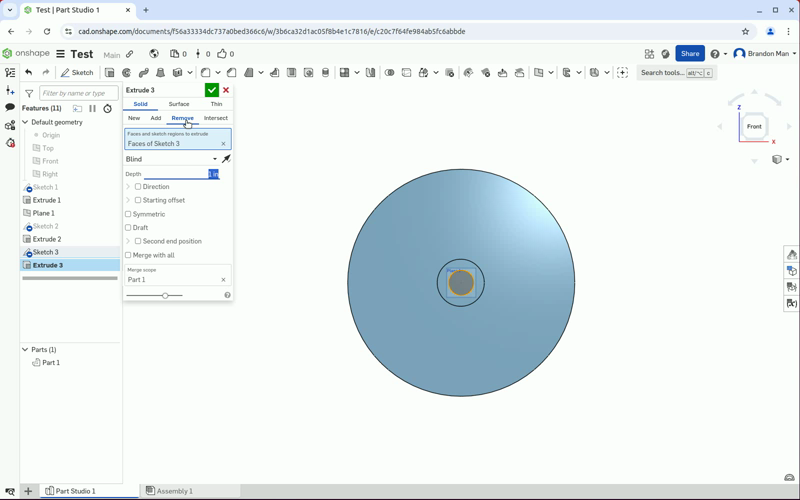
text(-23.59)
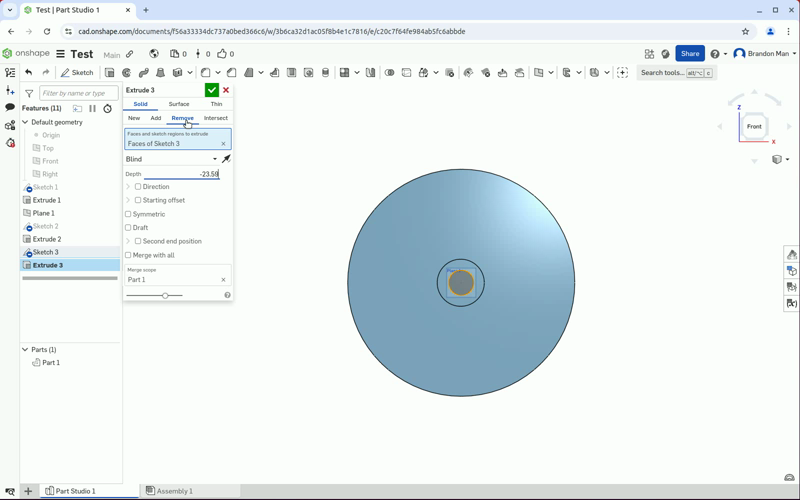
key(tab, 3)
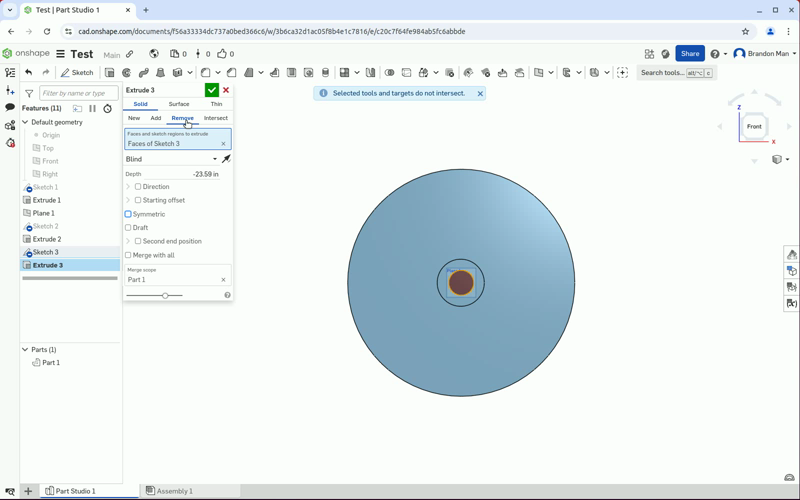
key(space)
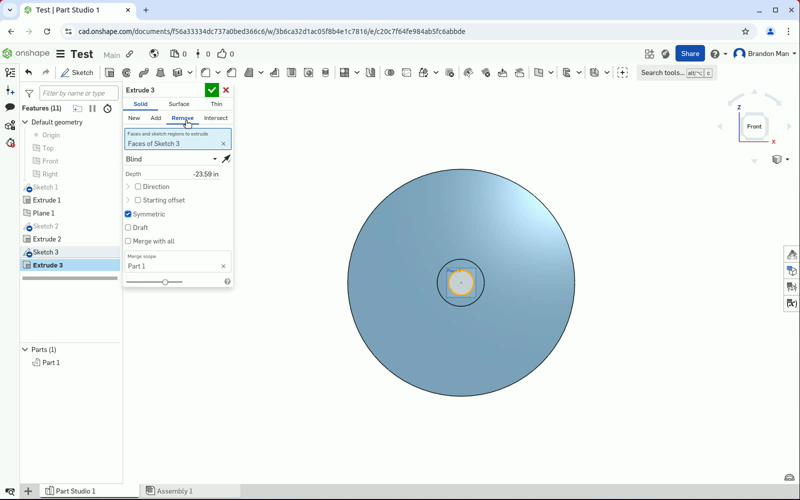
key(tab, 2)
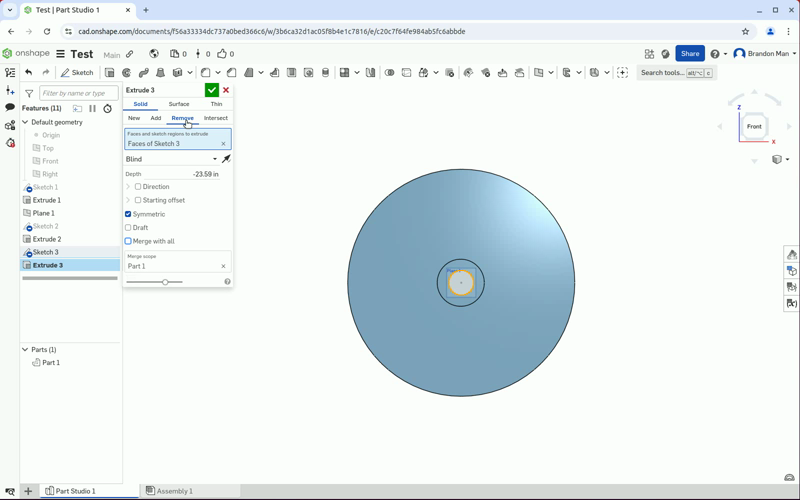
key(space)
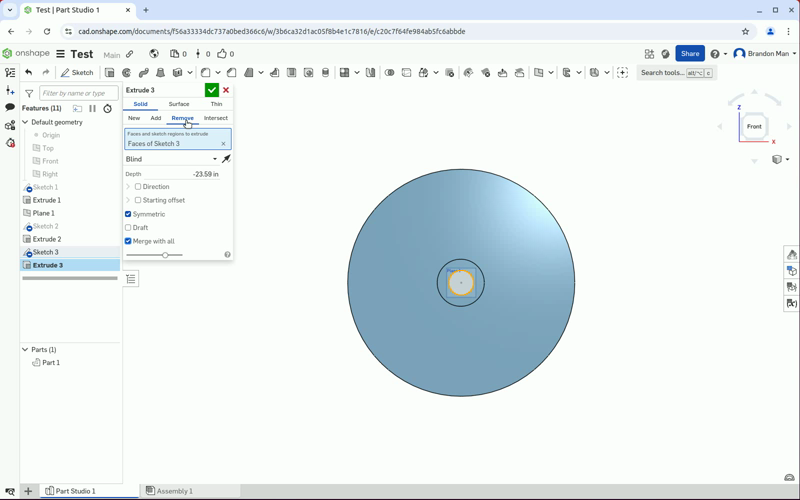
key(enter)
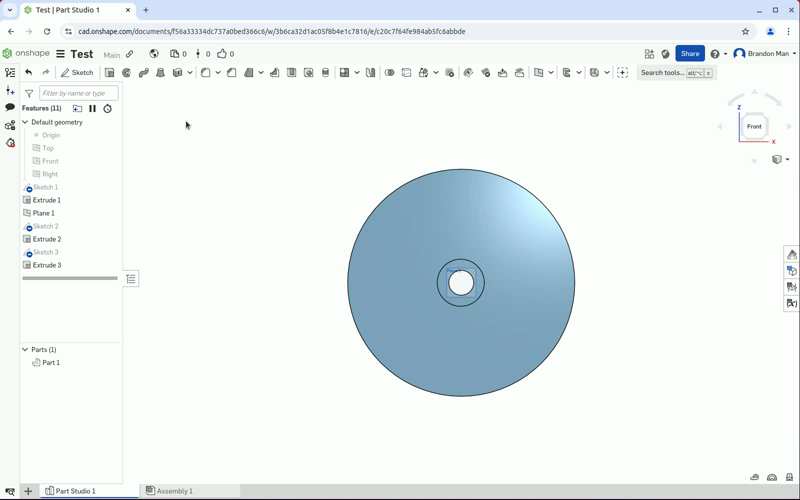
key(shift+h)
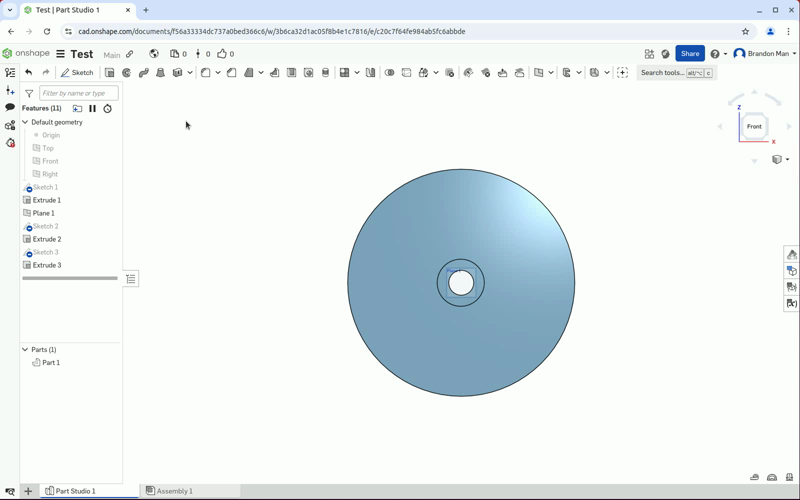
key(shift+h)
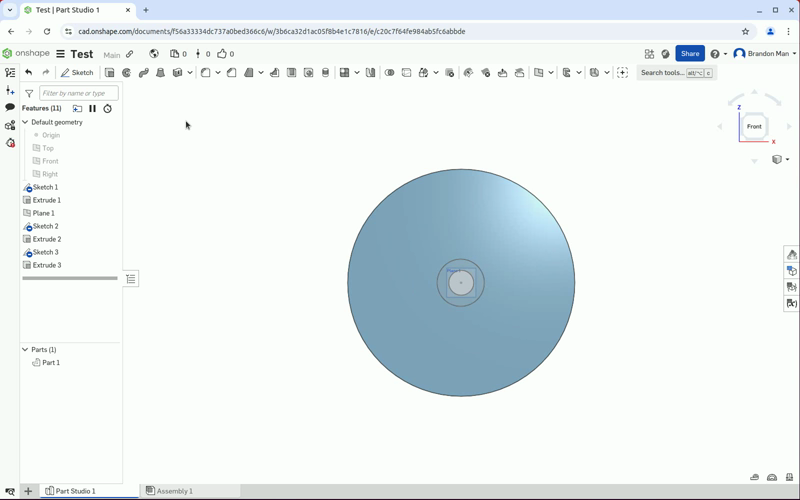
key(shift+7)
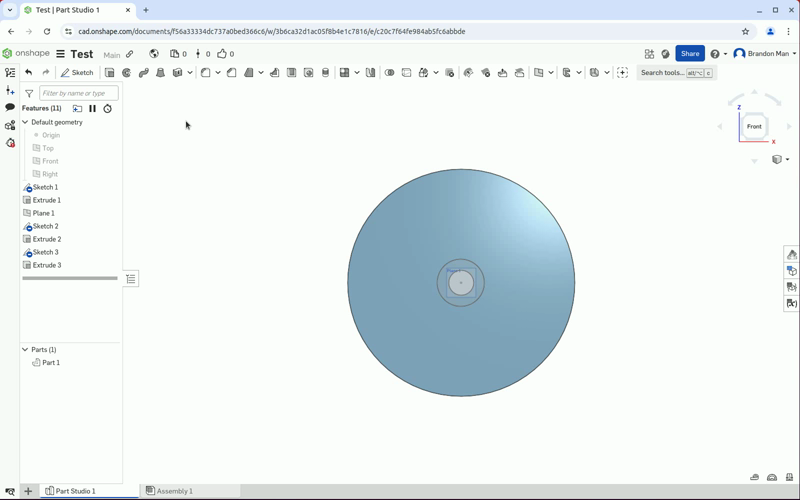
key(left, 2)
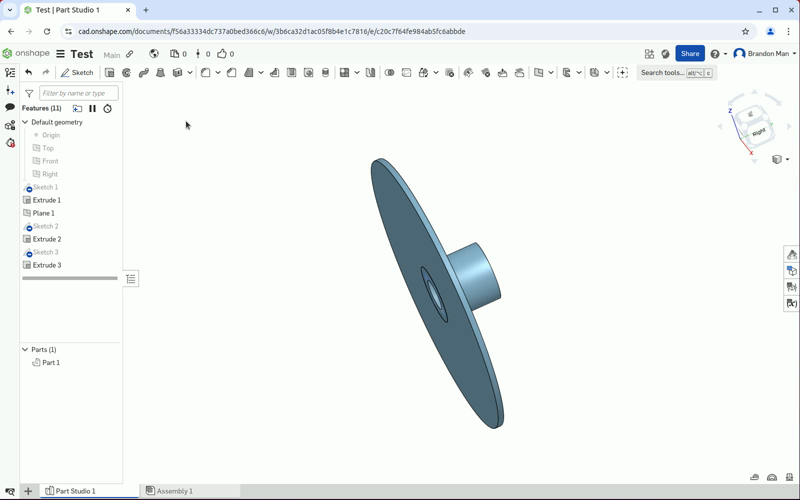
key(down, 2)
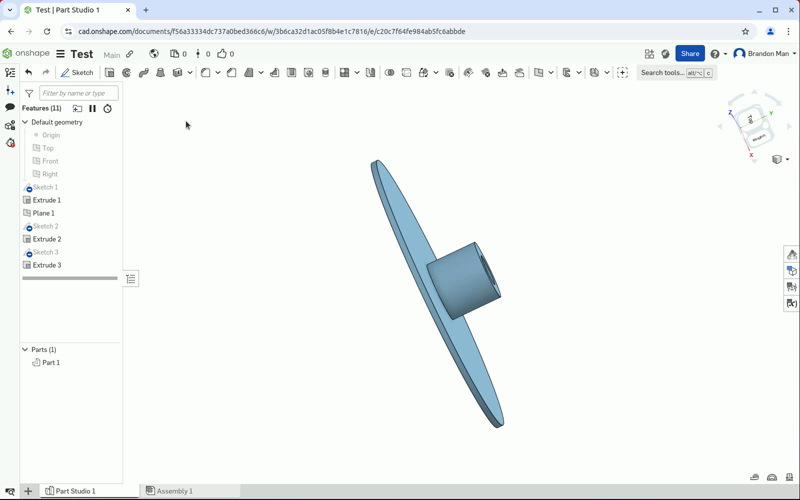
key(up, 2)
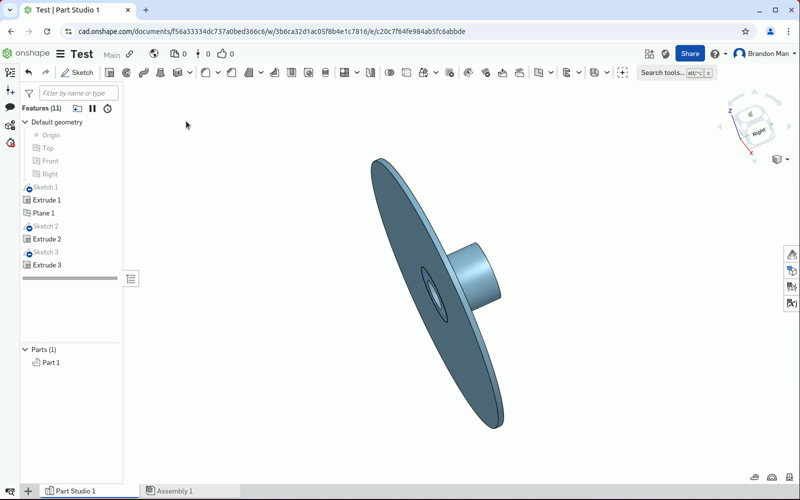
key(right, 2)
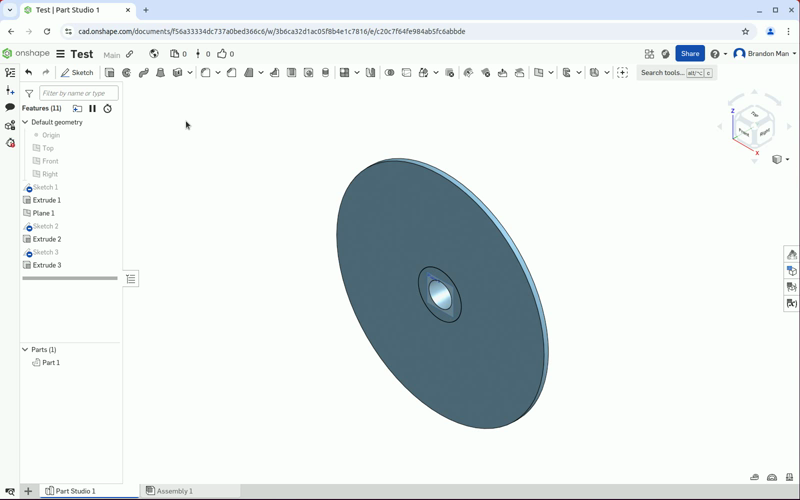
mouse_move(73, 189)
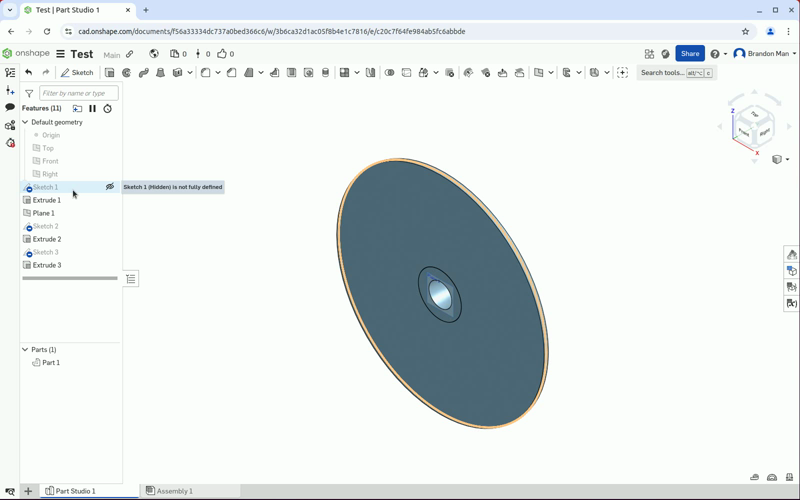
click(73, 189)